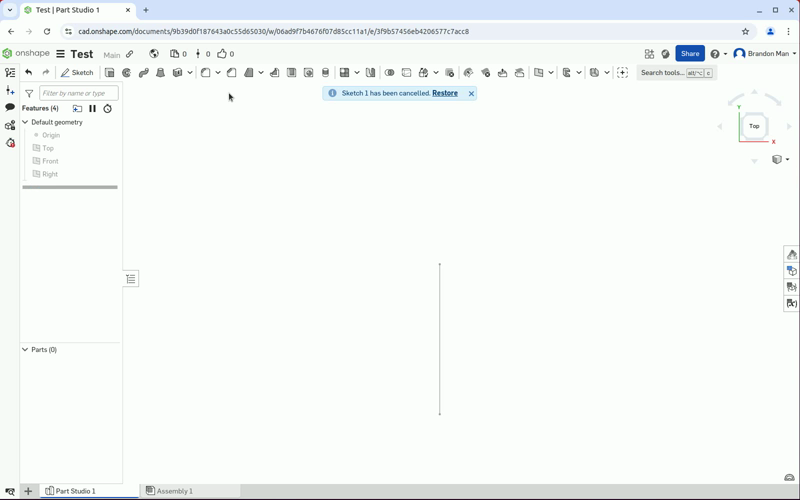
key(shift+h)
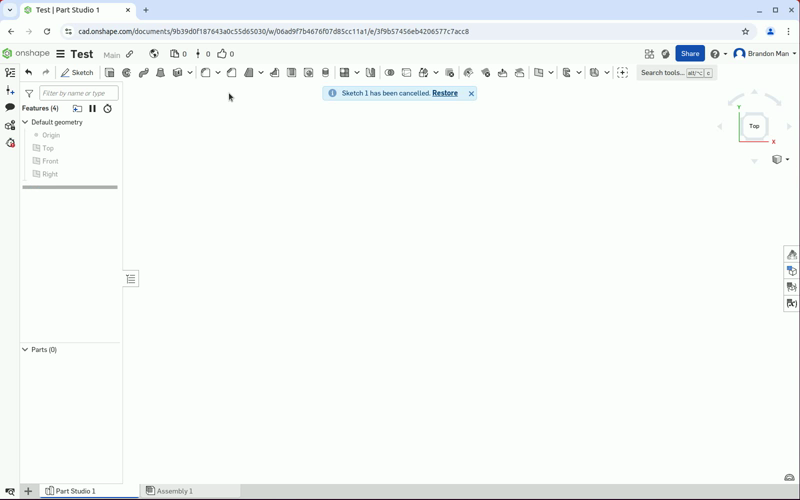
key(shift+s)
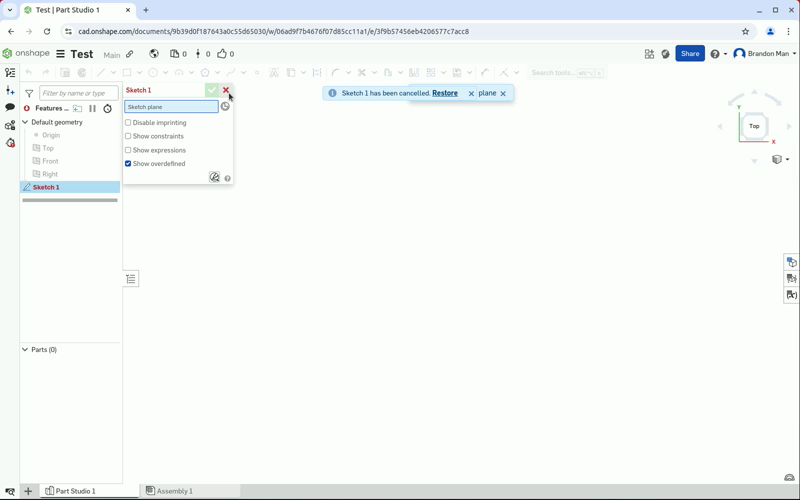
mouse_move(73, 150)
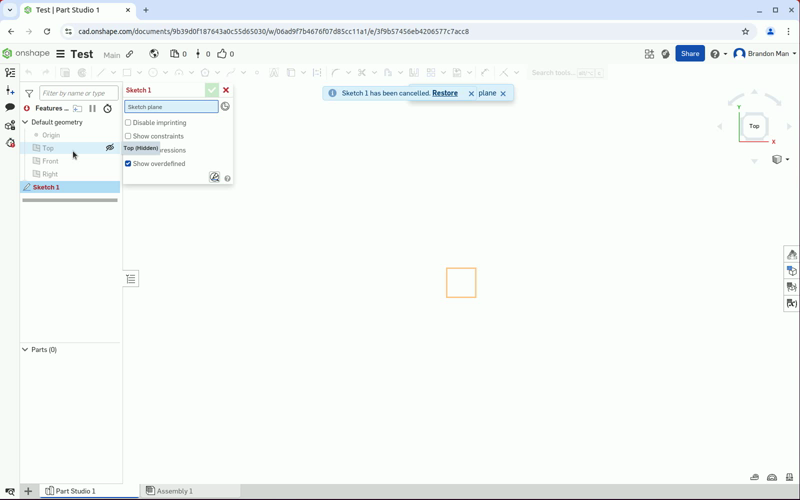
click(73, 150)
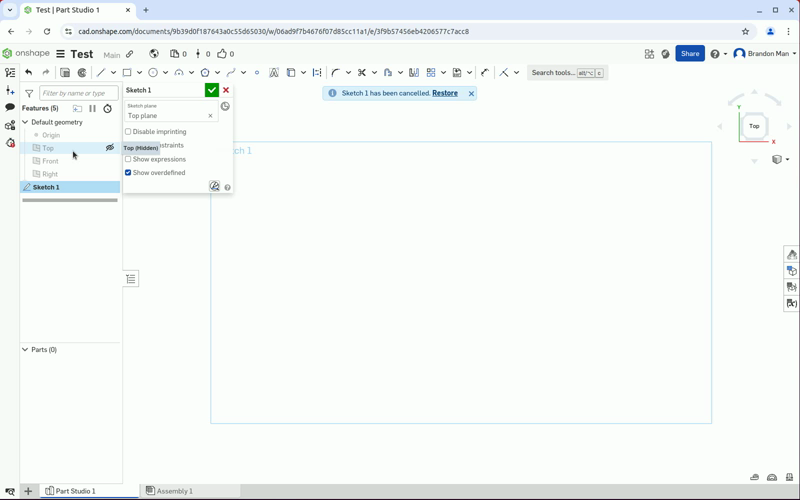
mouse_move(73, 352)
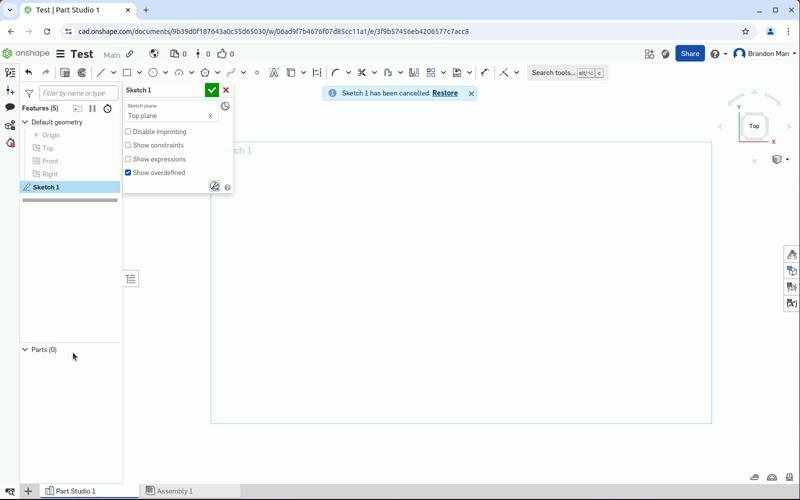
key(y)
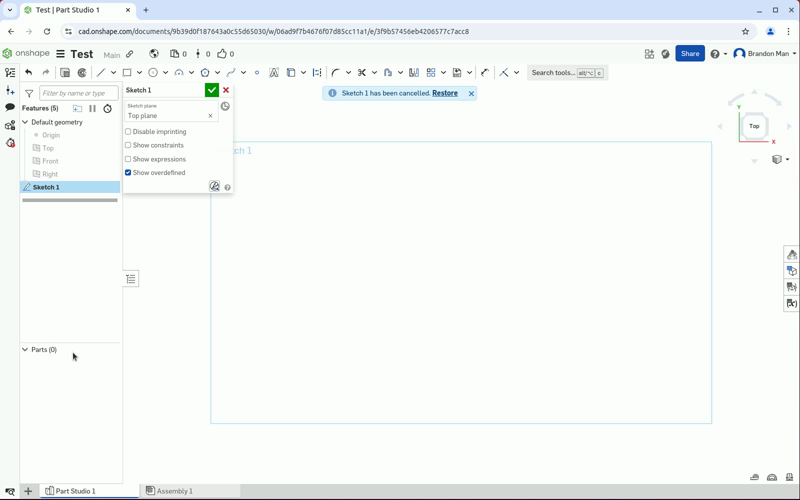
key(l)
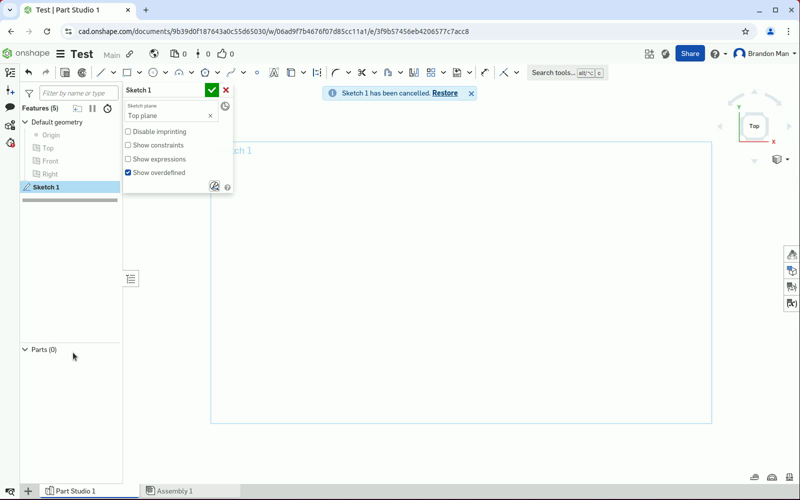
key_down(shift)
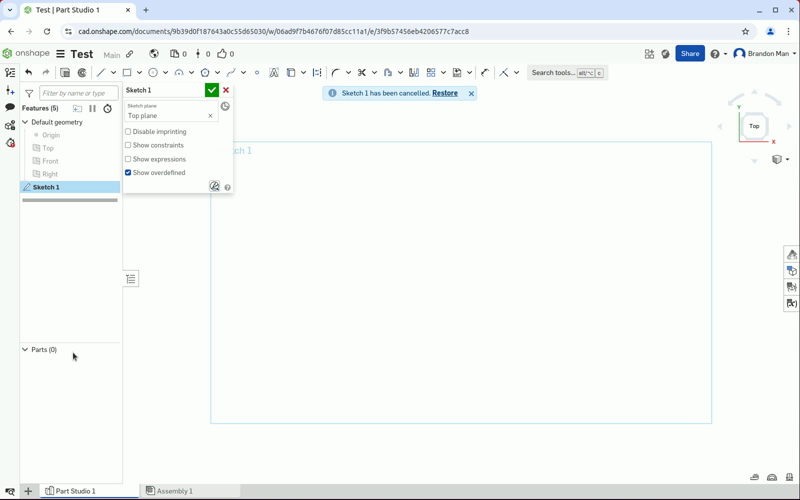
mouse_move(460, 282)
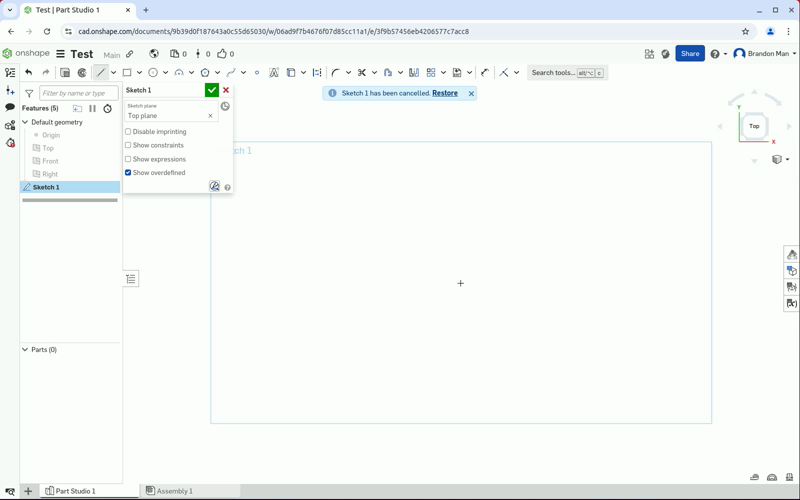
click(460, 282)
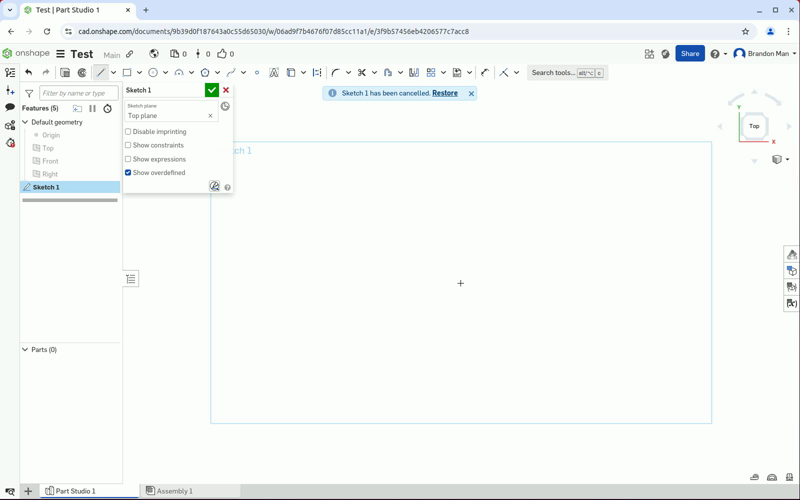
key_up(shift)
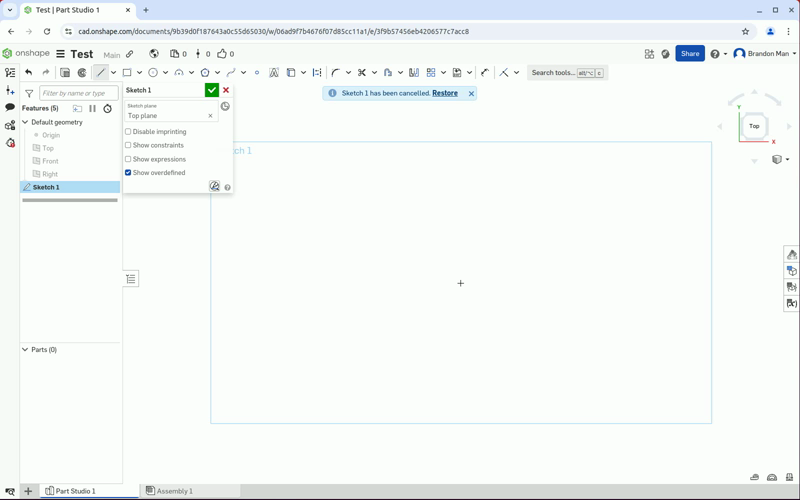
key_down(shift)
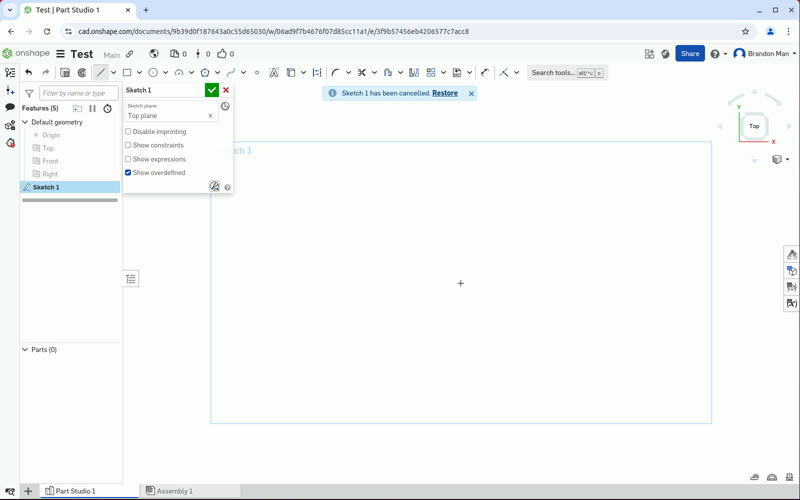
mouse_move(535, 282)
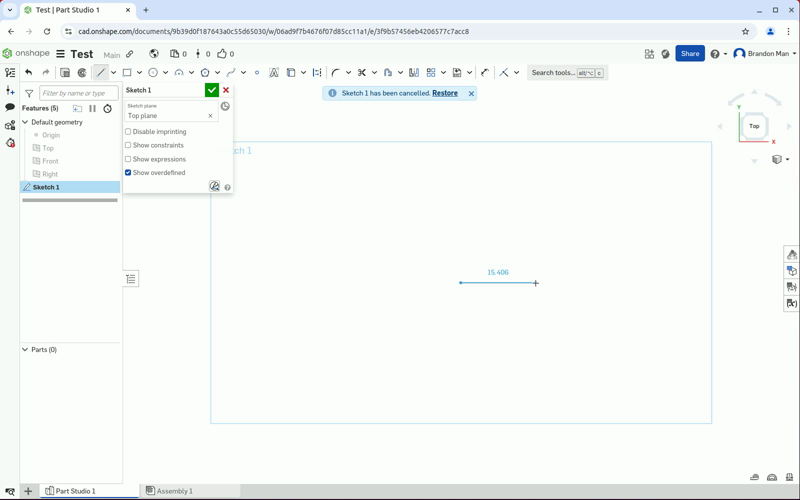
click(535, 282)
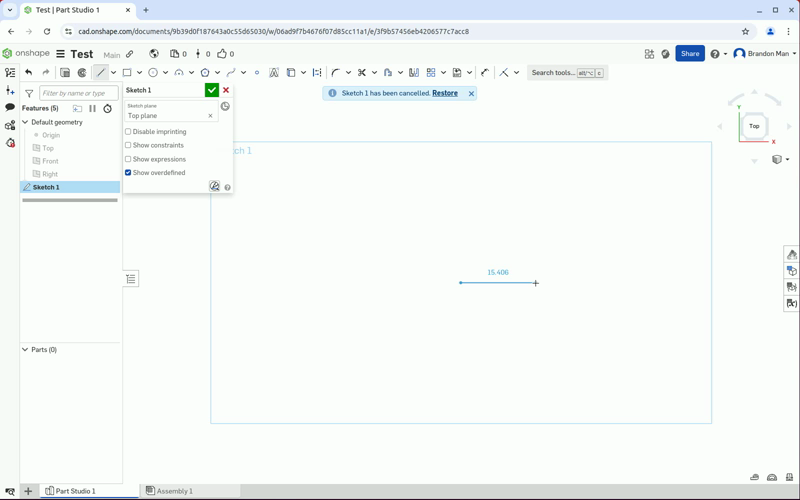
key_up(shift)
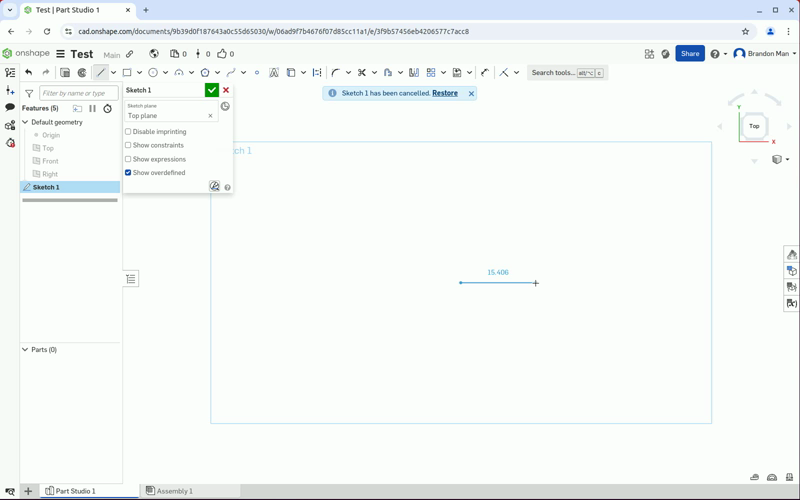
key_down(shift)
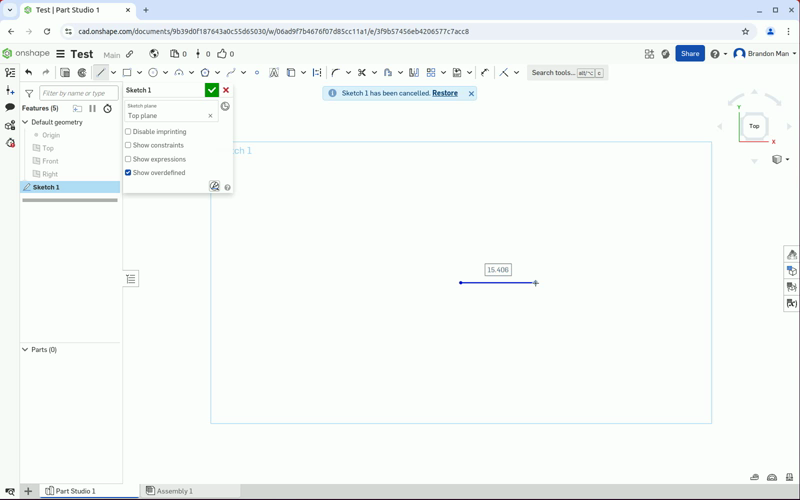
mouse_move(535, 170)
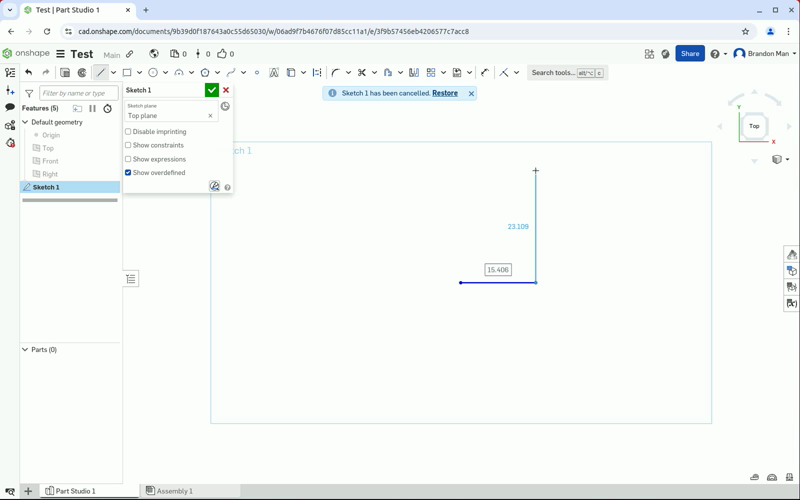
click(535, 170)
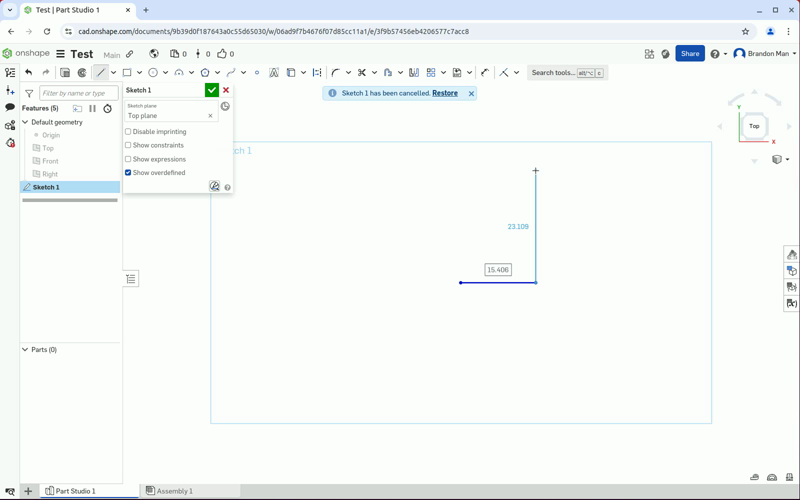
key_up(shift)
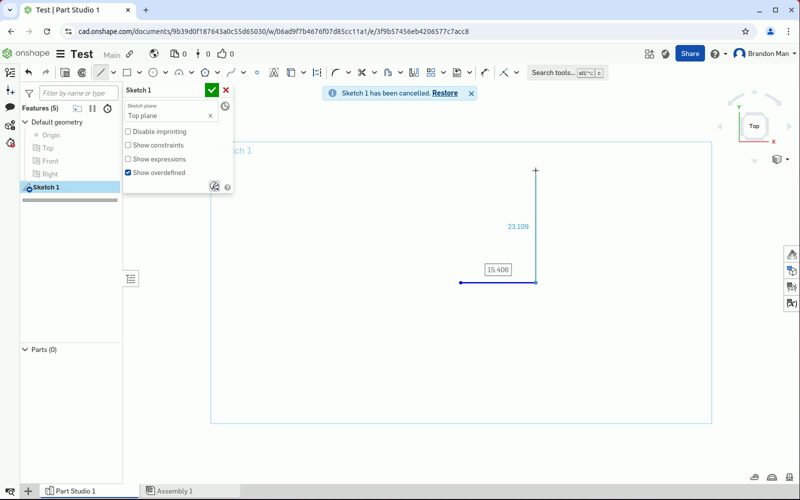
key_down(shift)
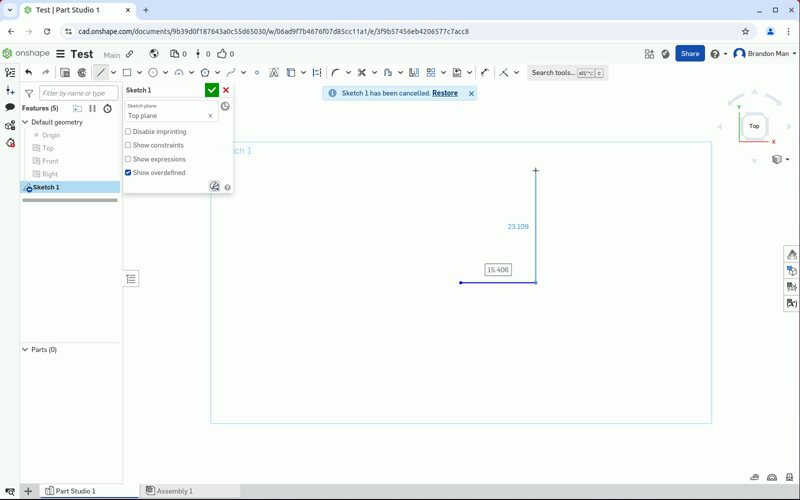
mouse_move(460, 170)
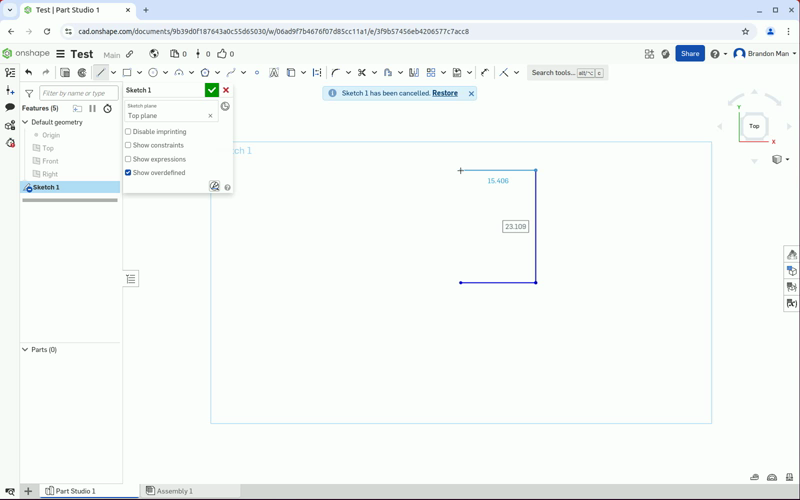
click(460, 170)
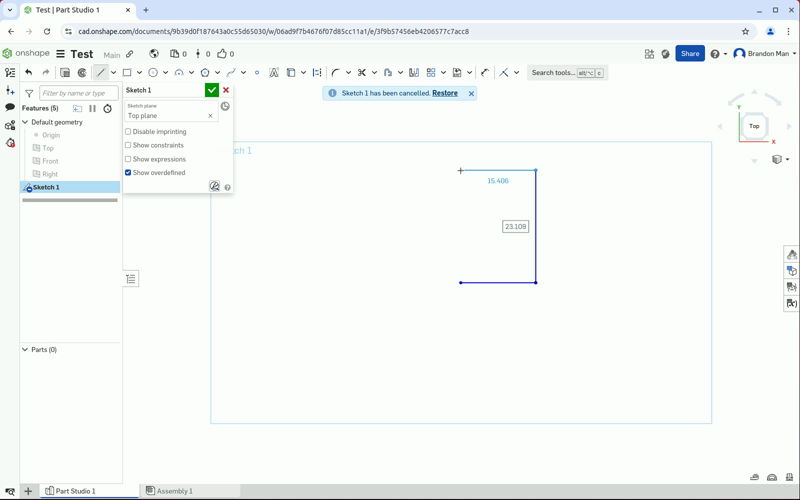
key_up(shift)
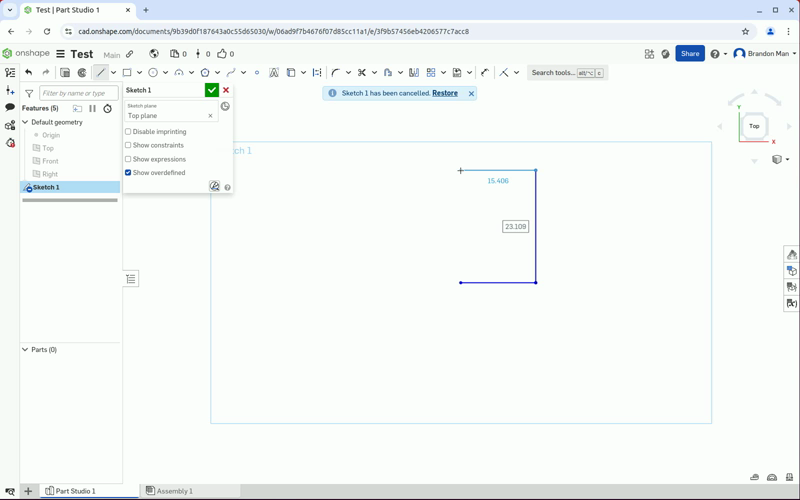
key_down(shift)
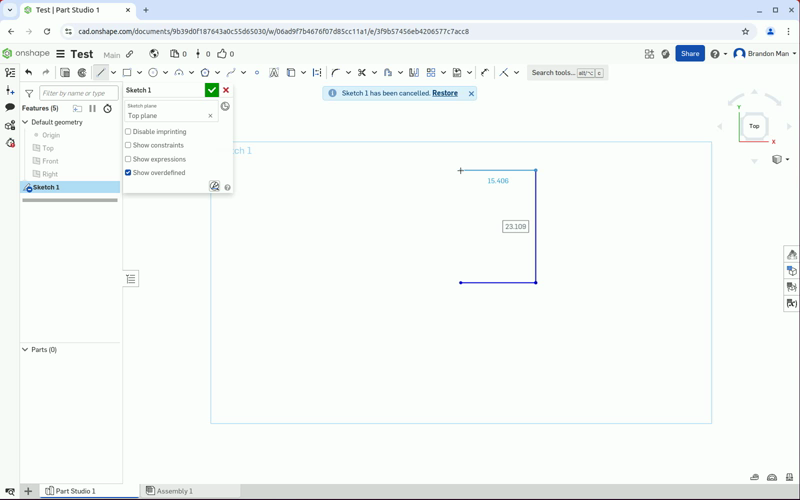
mouse_move(460, 282)
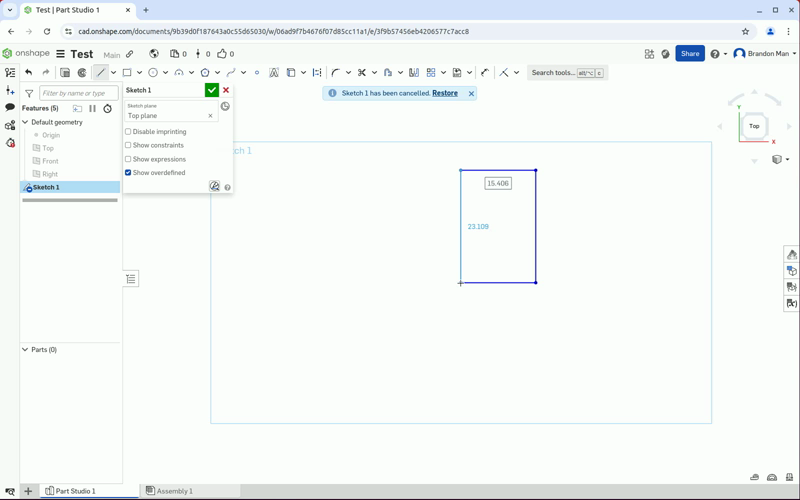
key_up(shift)
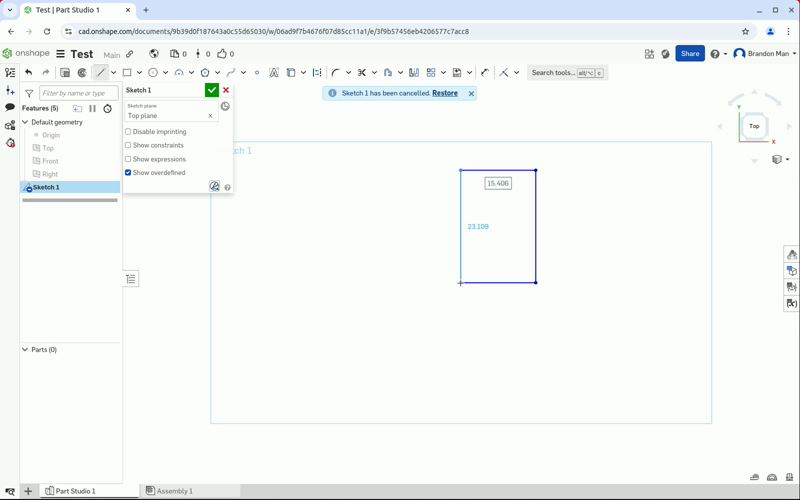
click(460, 282)
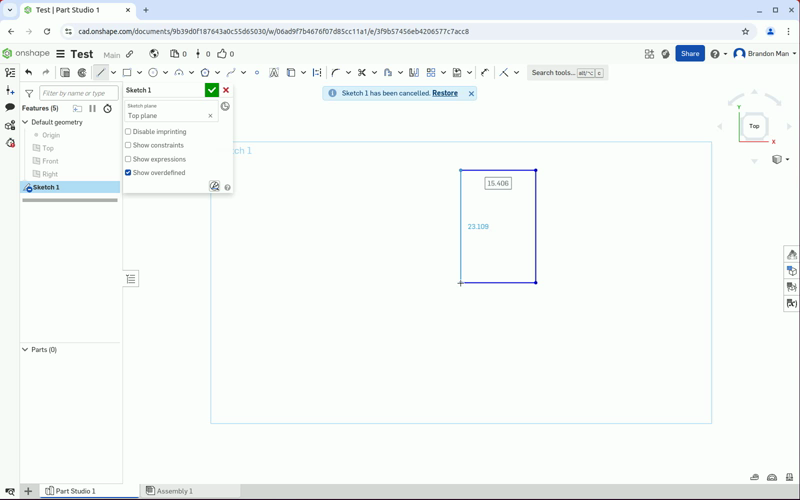
key(esc)
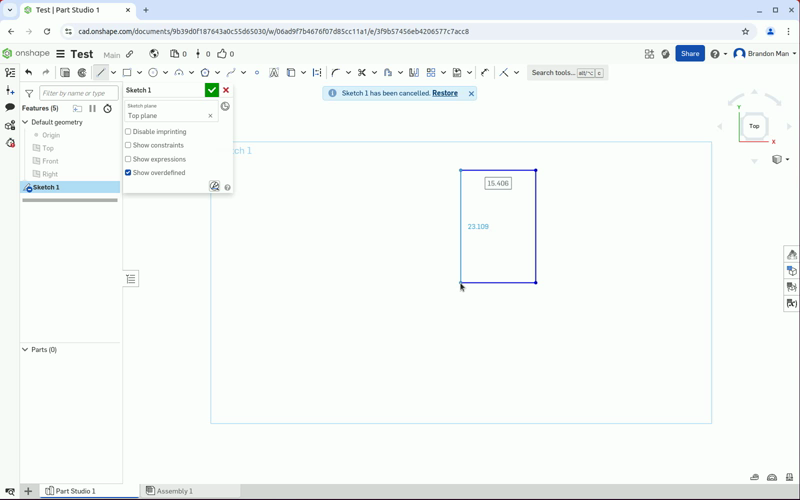
mouse_move(482, 222)
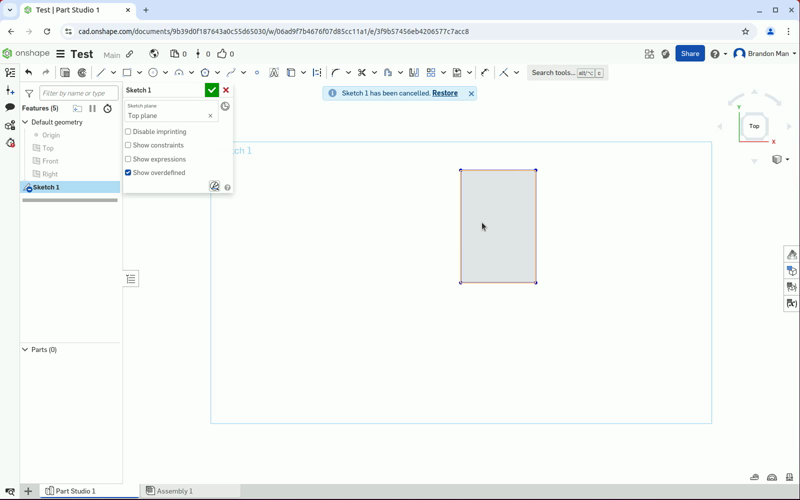
click(482, 222)
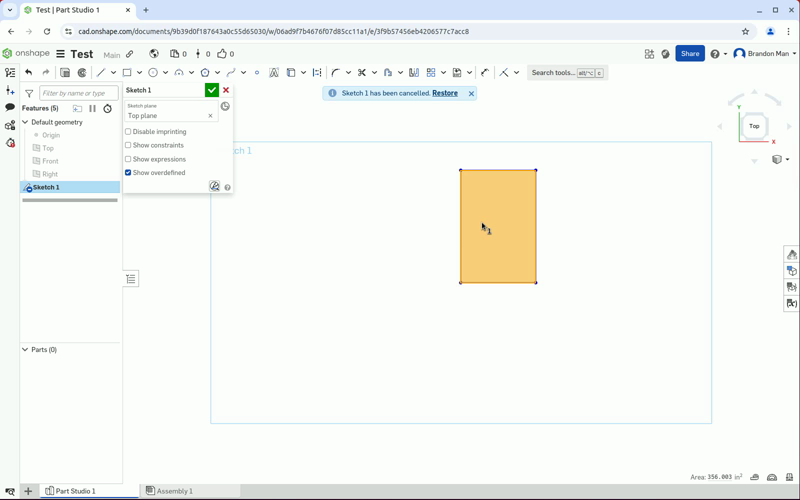
mouse_move(73, 352)
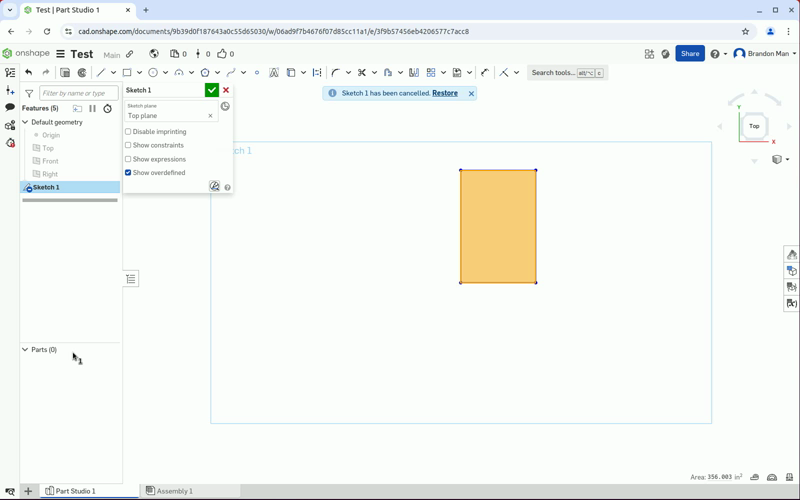
key(shift+y)
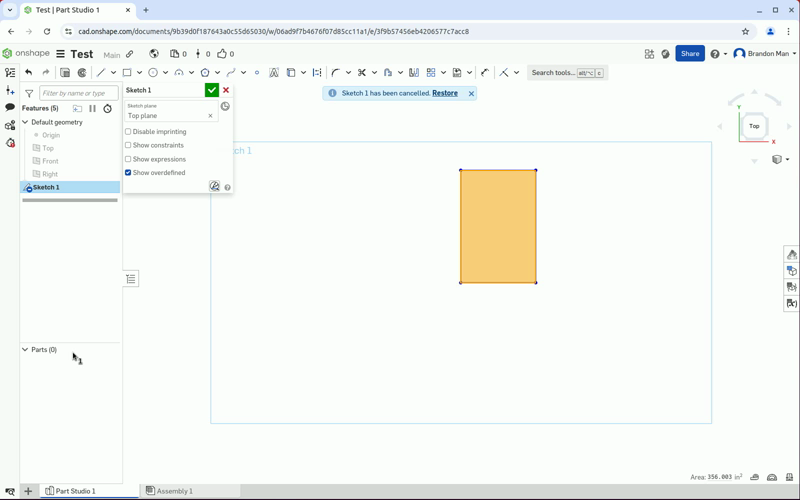
key(shift+e)
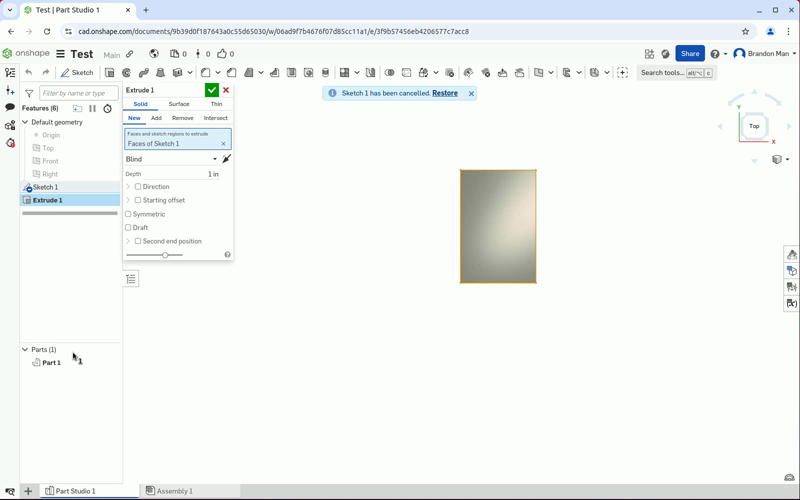
mouse_move(143, 106)
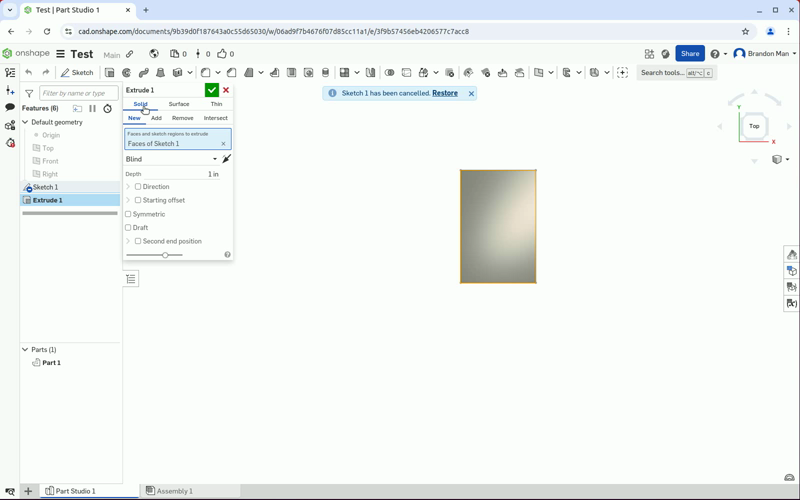
click(143, 106)
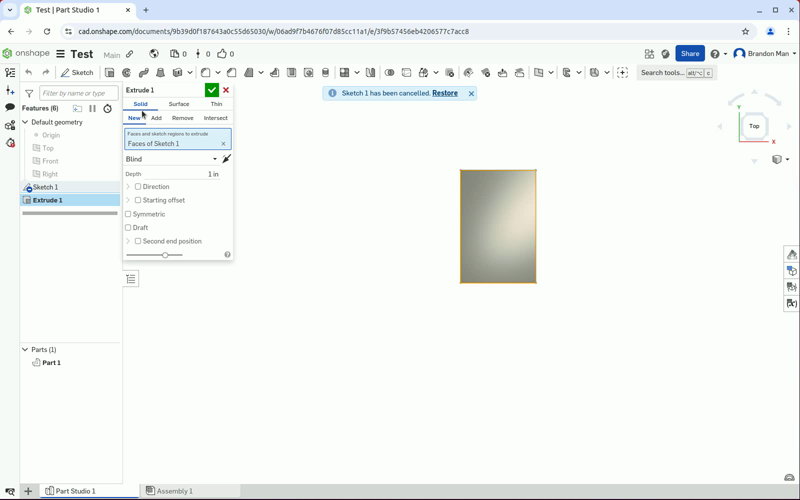
mouse_move(137, 120)
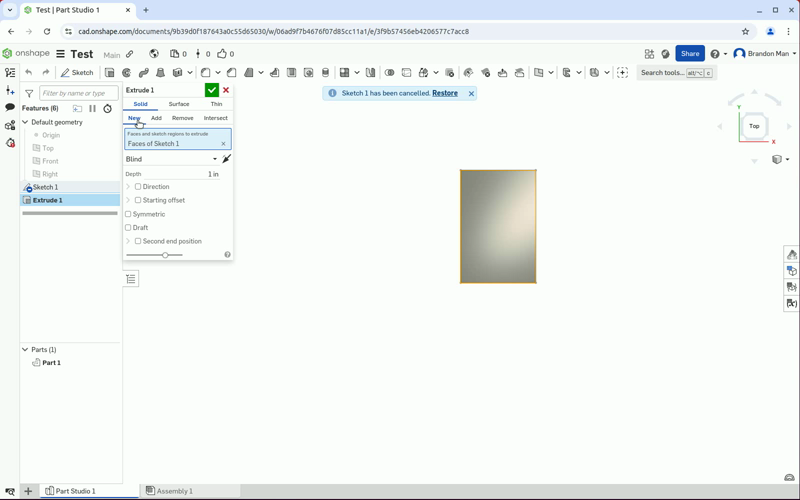
click(137, 120)
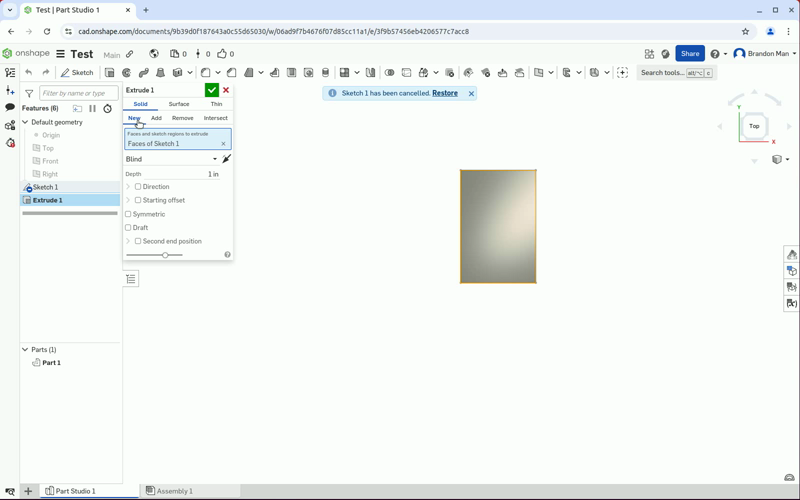
key(tab, 4)
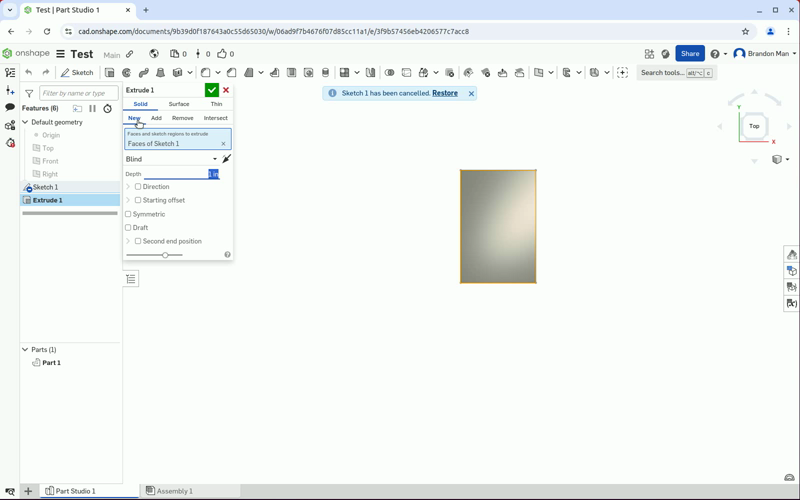
text(9.147)
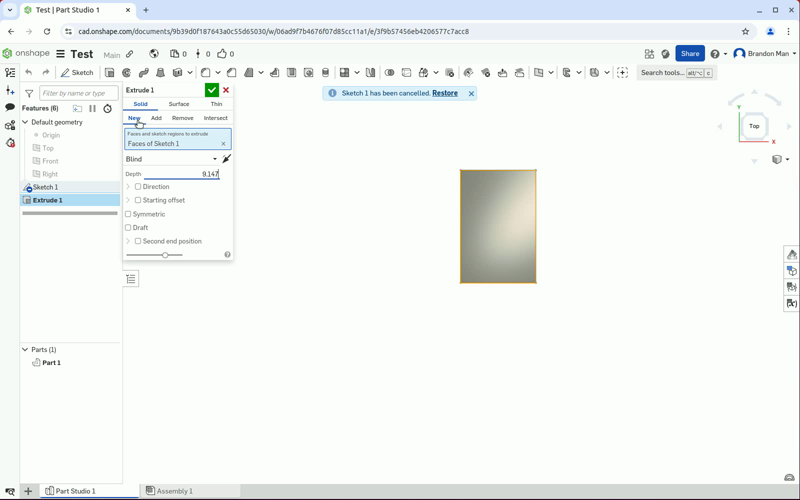
key(enter)
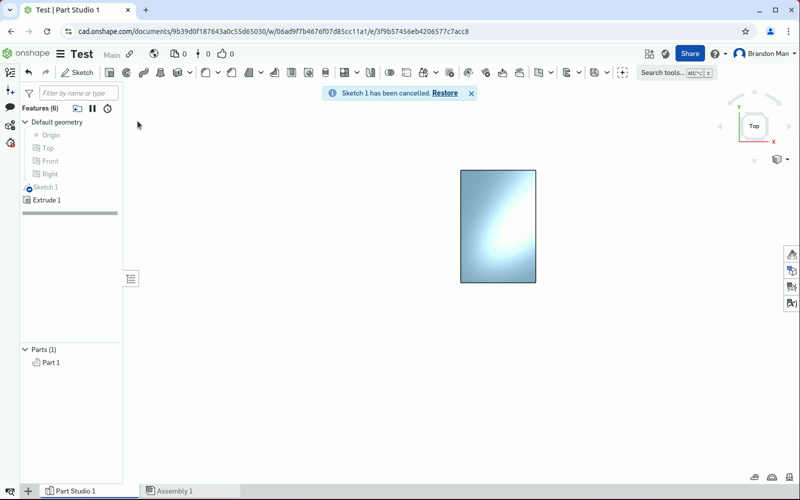
key(shift+h)
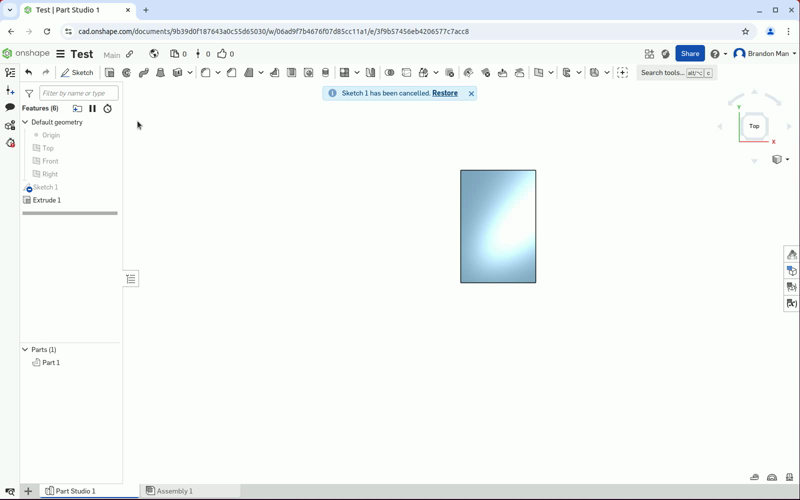
key(shift+h)
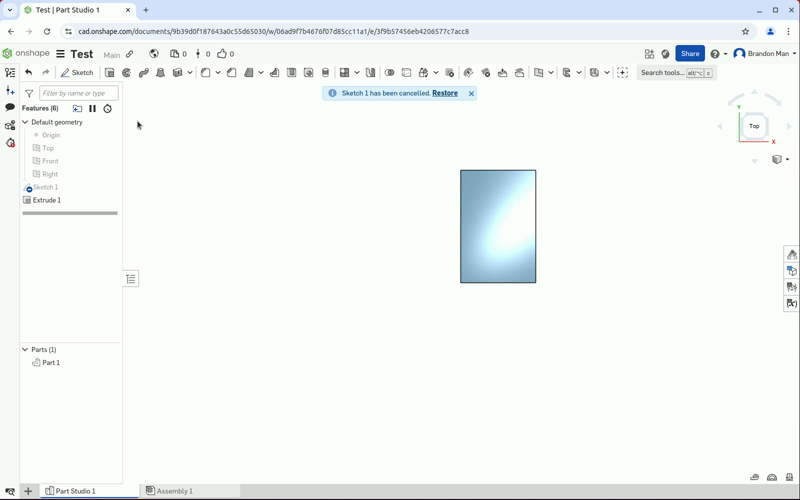
mouse_move(73, 189)
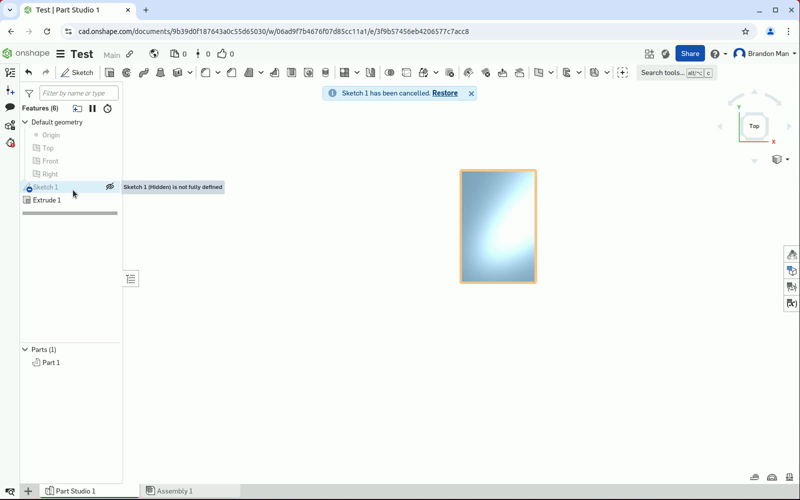
click(73, 189)
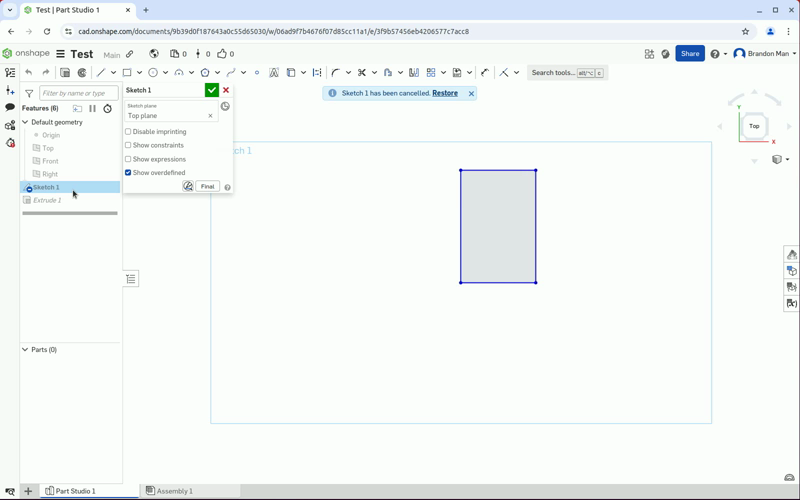
mouse_move(229, 92)
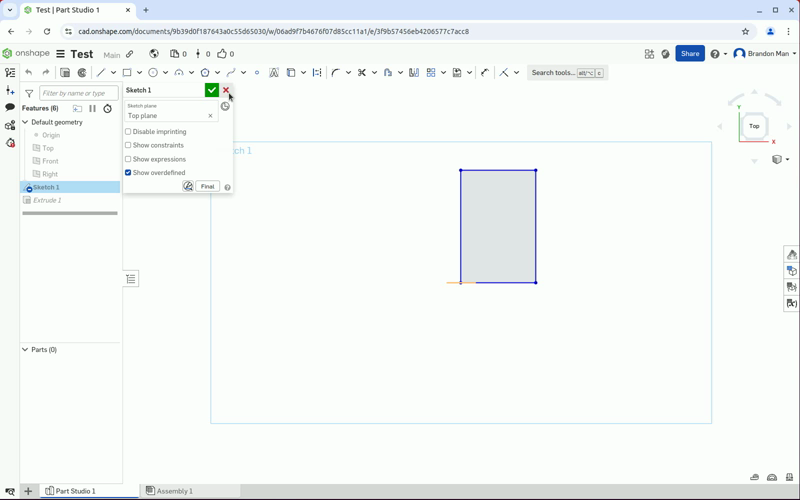
click(229, 92)
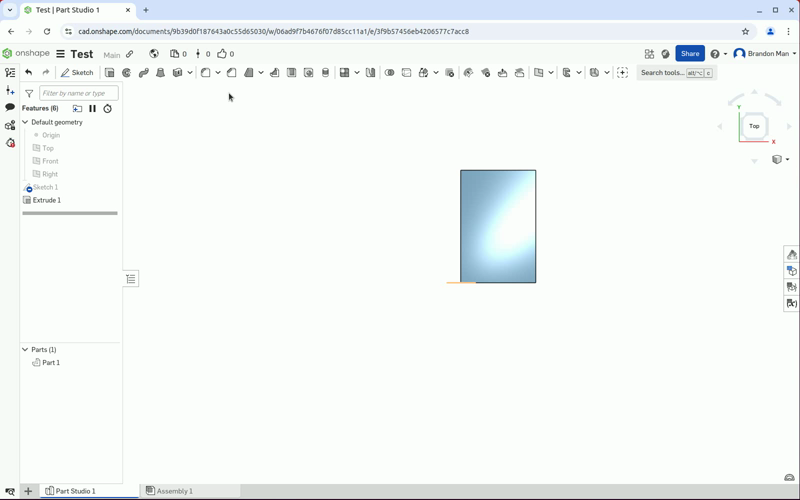
mouse_move(541, 75)
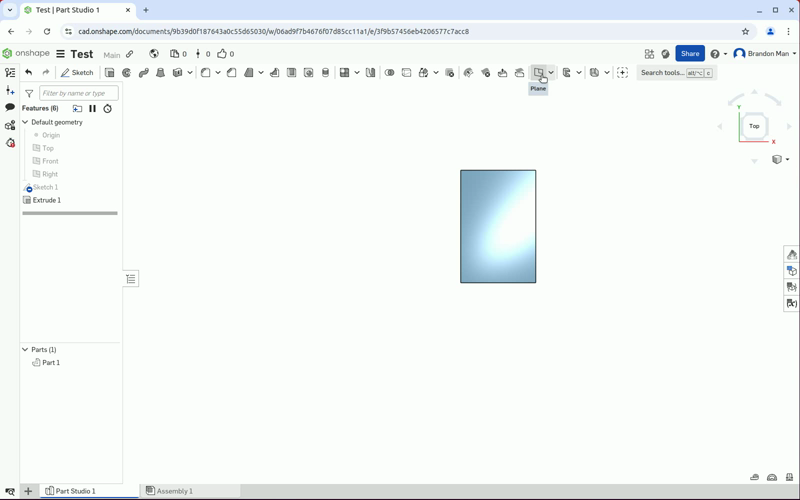
click(541, 75)
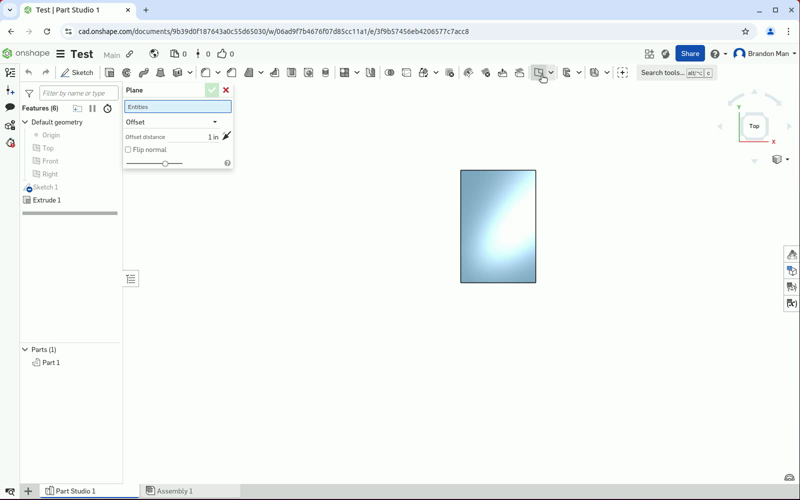
mouse_move(73, 150)
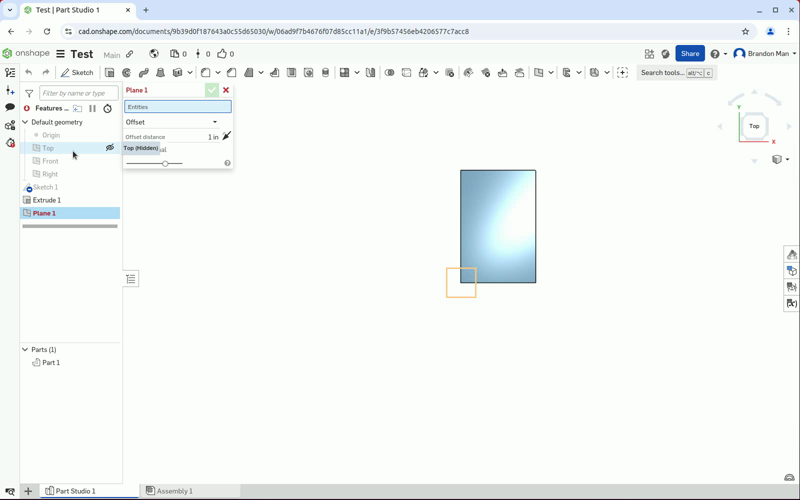
click(73, 150)
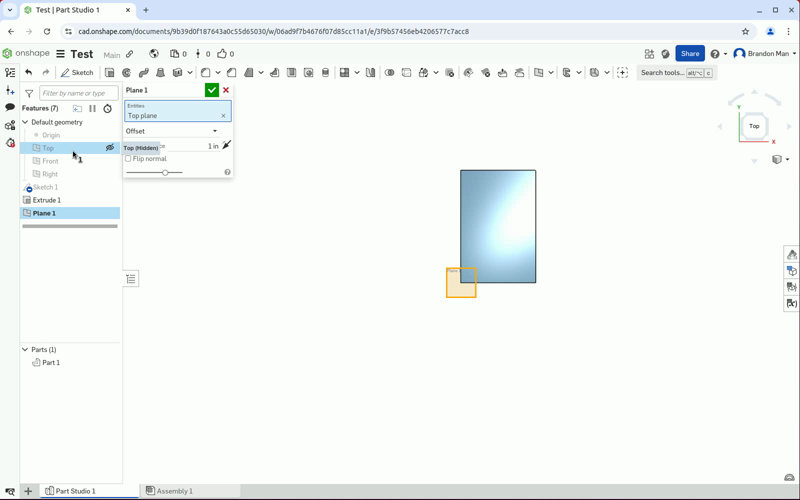
key(tab, 2)
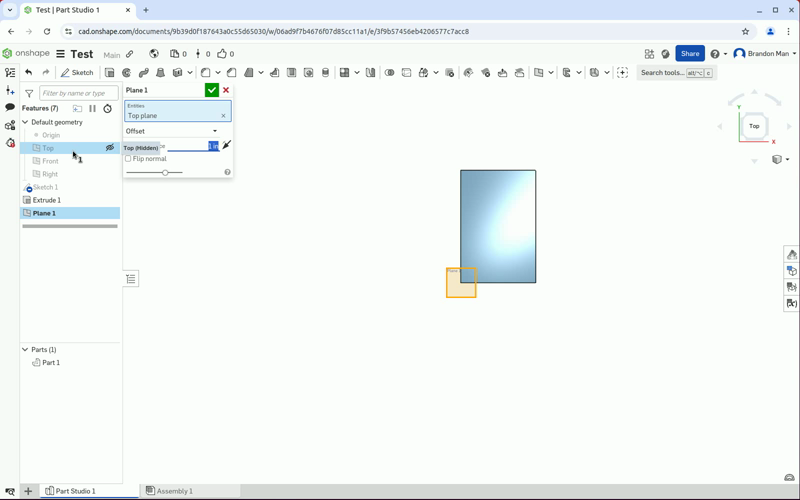
text(9.151)
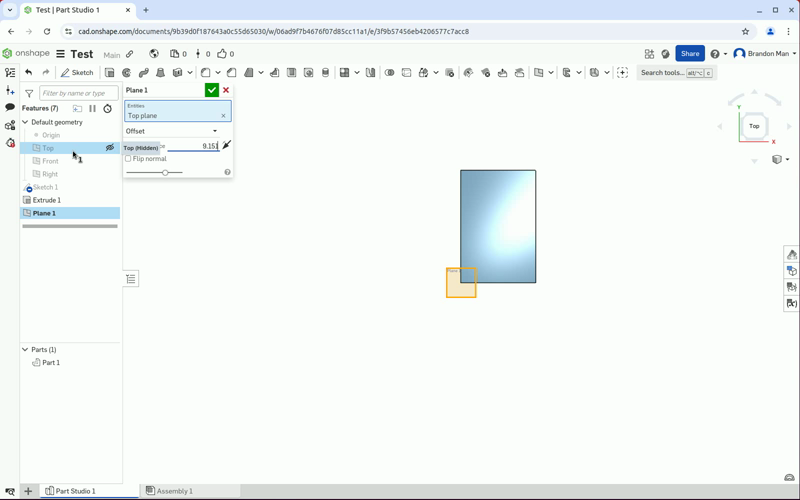
key(enter, 2)
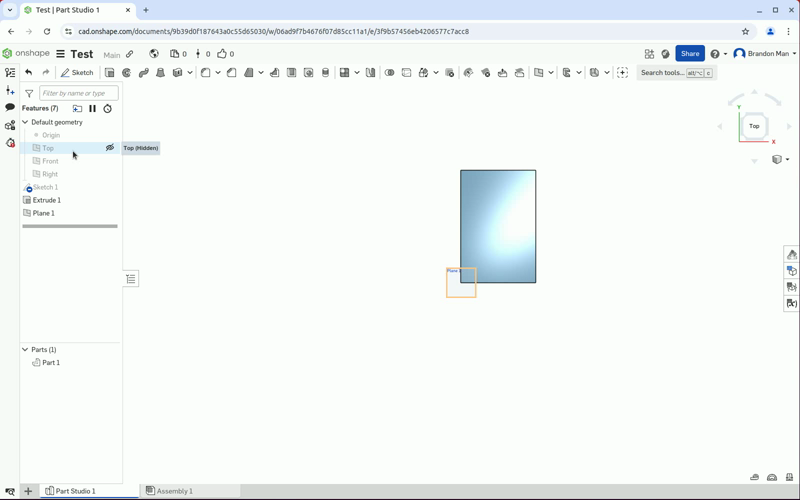
key(shift+s)
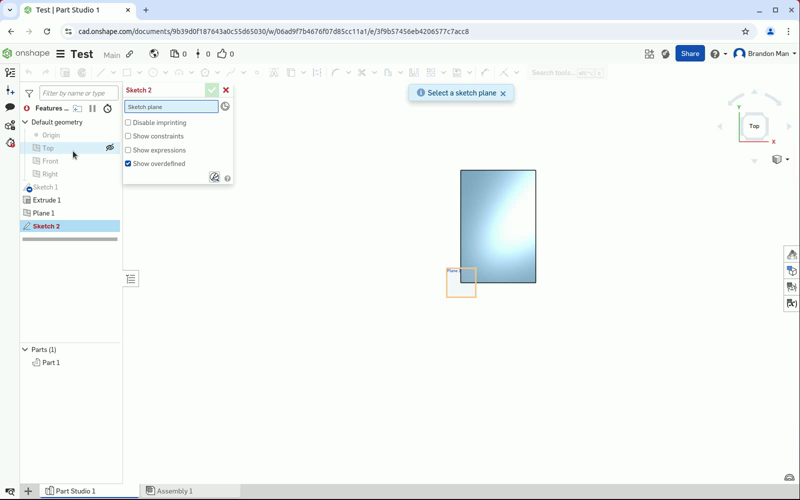
mouse_move(73, 215)
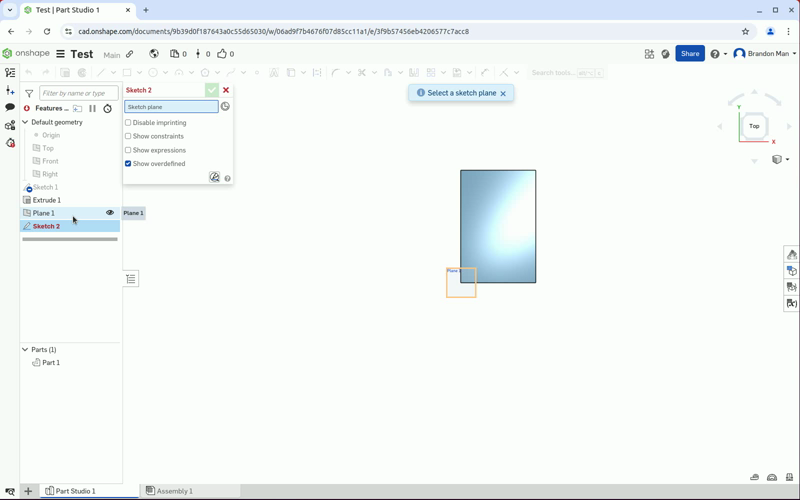
click(73, 215)
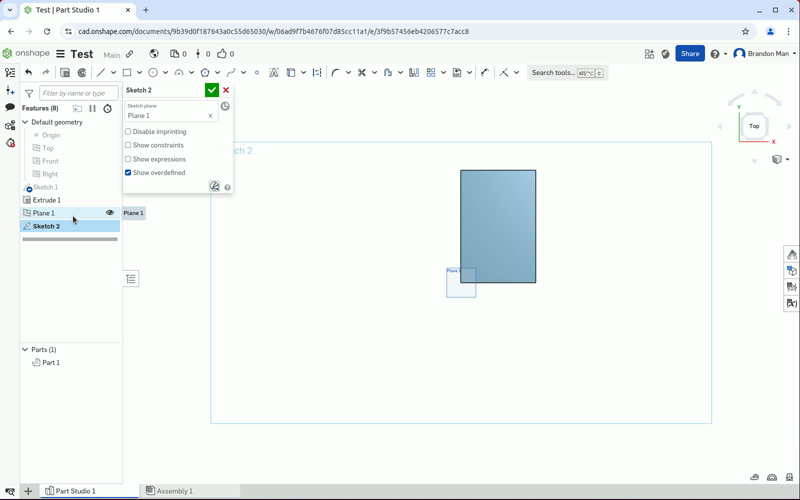
mouse_move(73, 352)
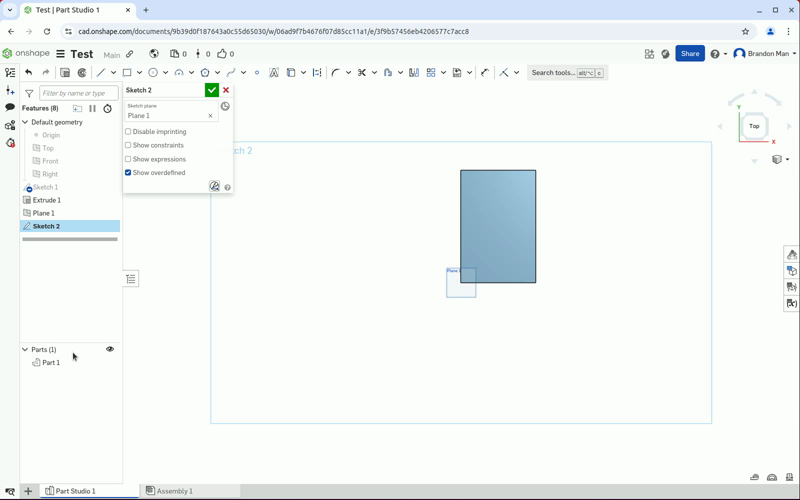
key(y)
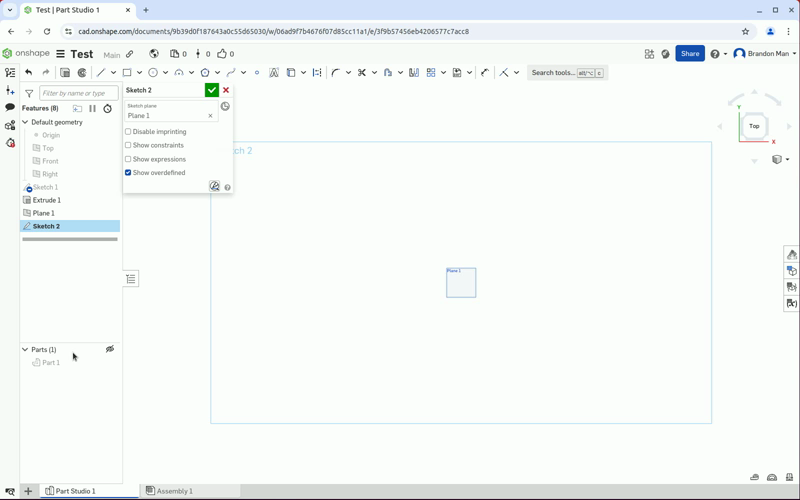
key(l)
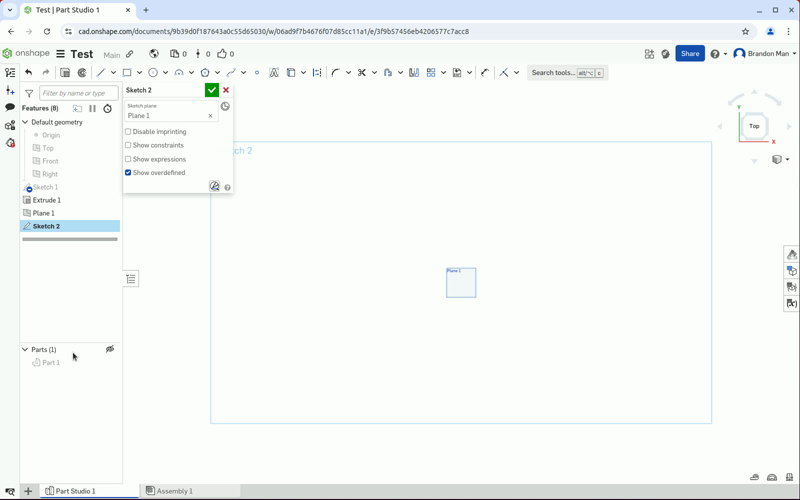
key_down(shift)
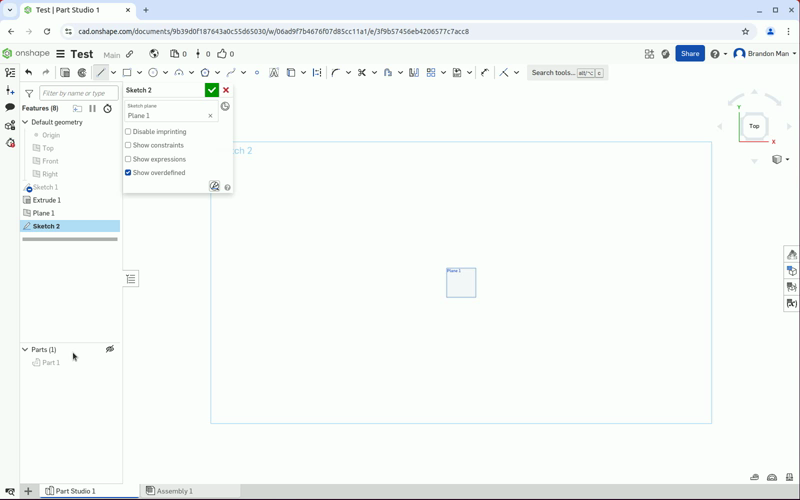
mouse_move(460, 282)
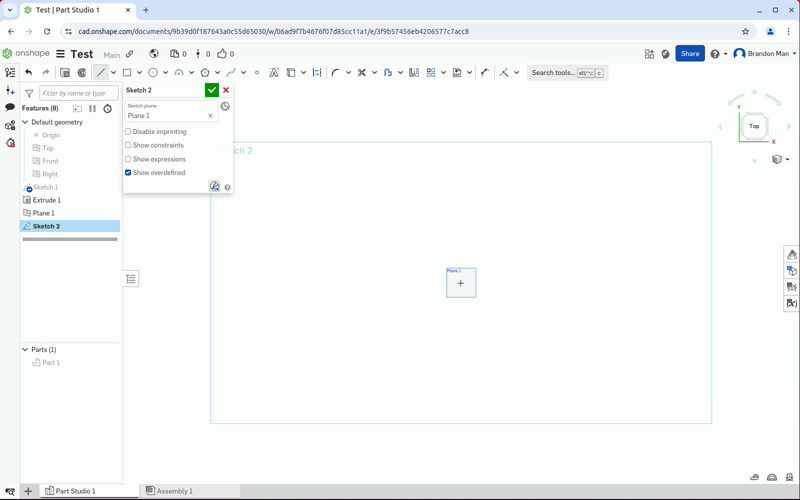
click(460, 282)
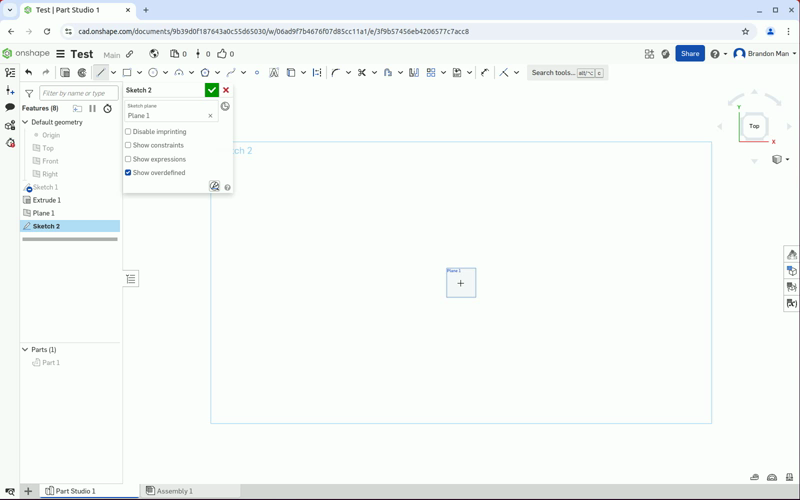
key_up(shift)
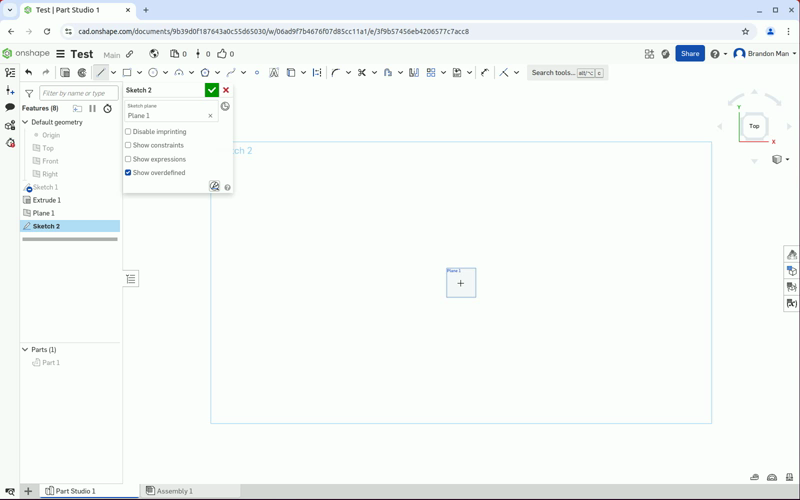
key_down(shift)
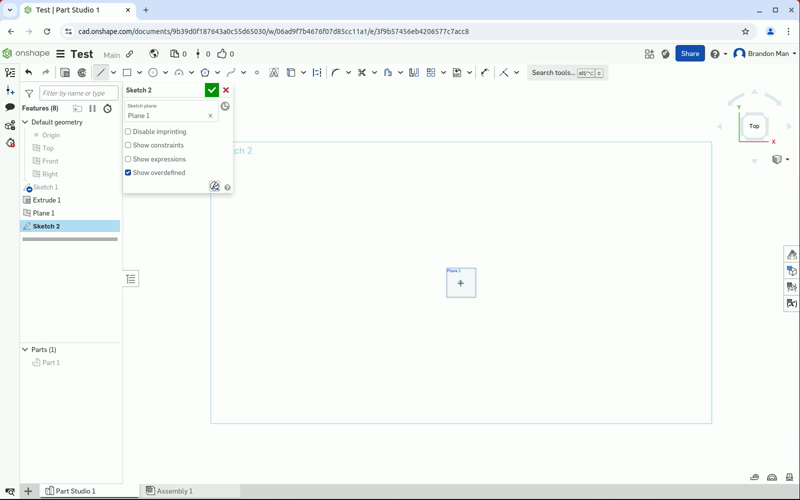
mouse_move(490, 282)
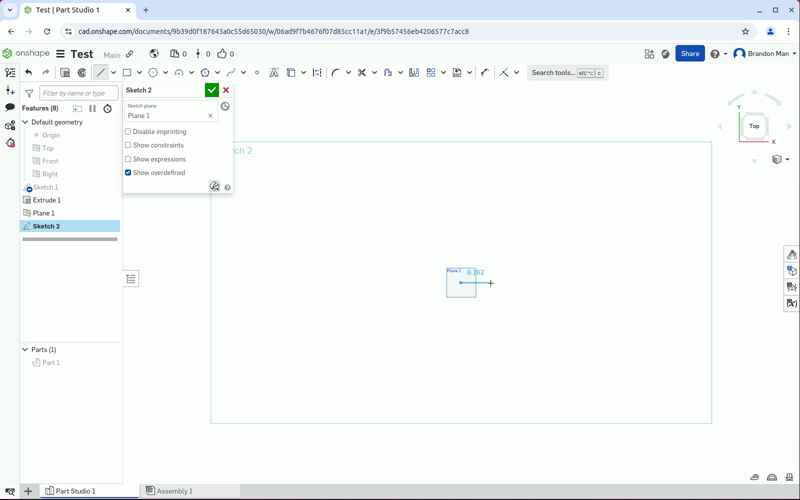
mouse_move(483, 282)
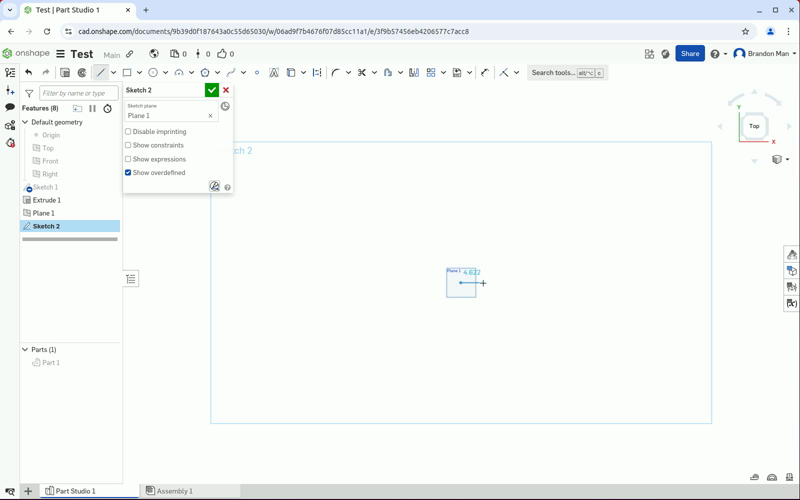
click(483, 282)
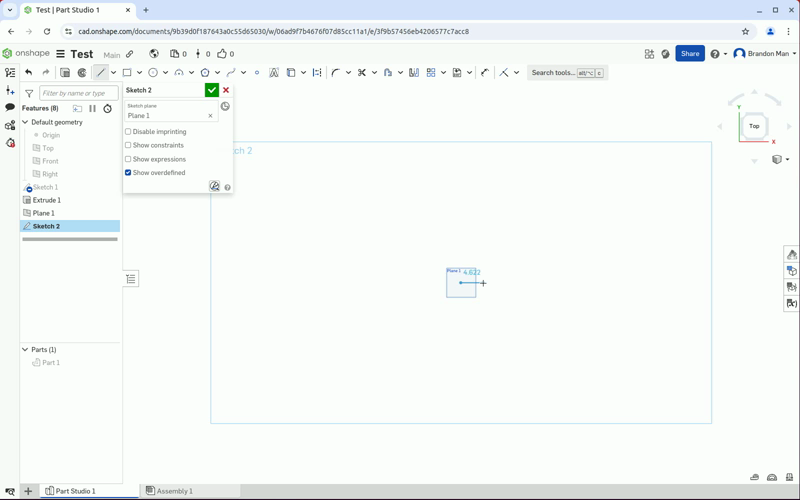
key_up(shift)
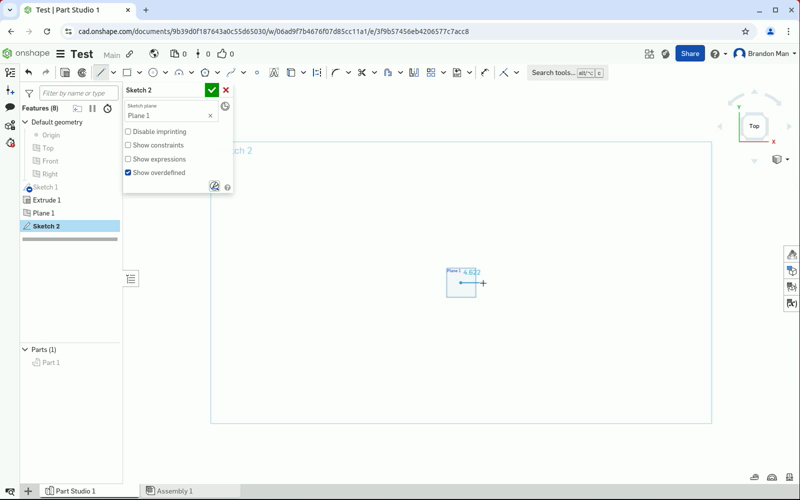
key_down(shift)
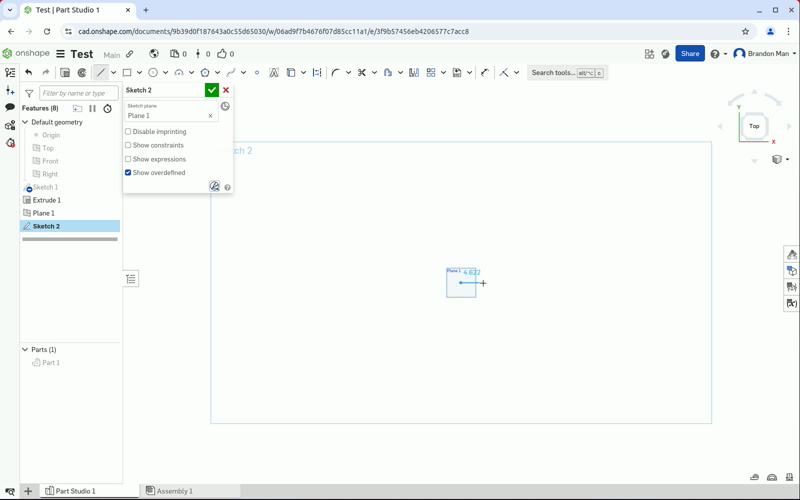
mouse_move(483, 170)
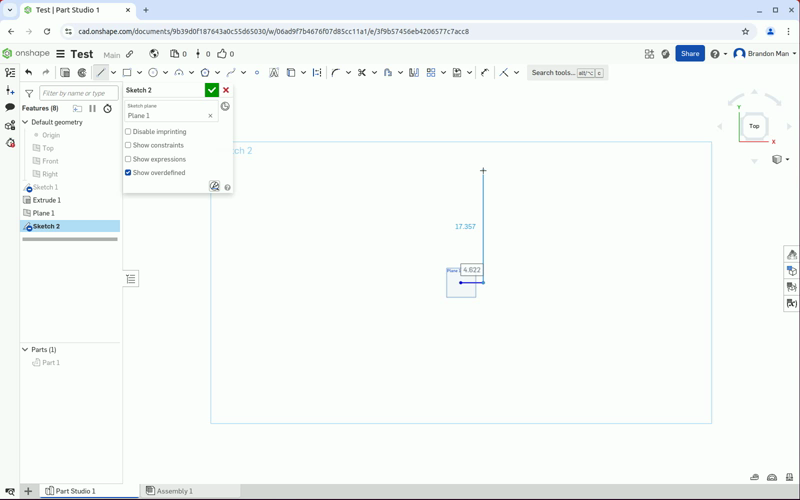
click(483, 170)
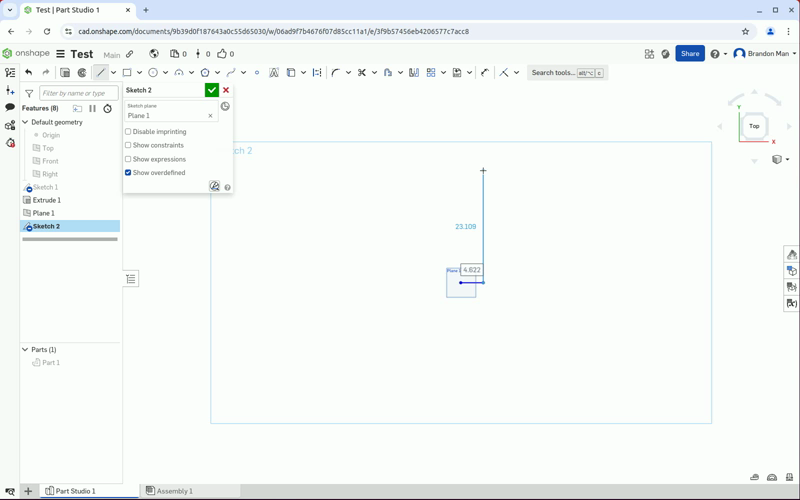
key_up(shift)
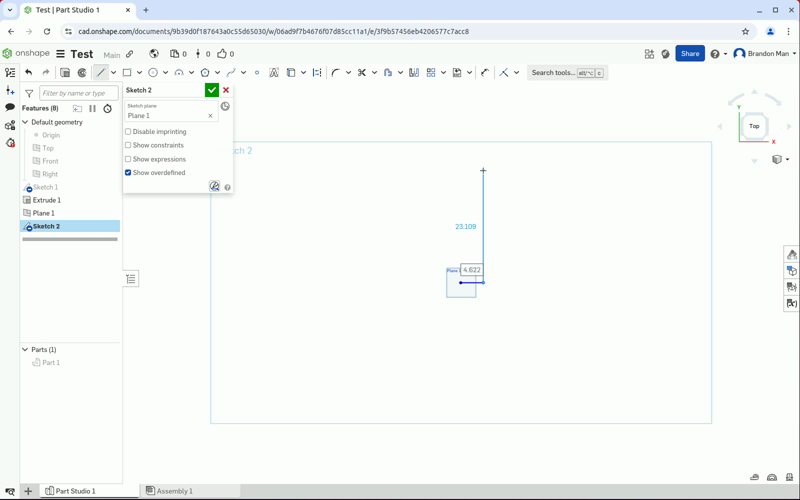
key_down(shift)
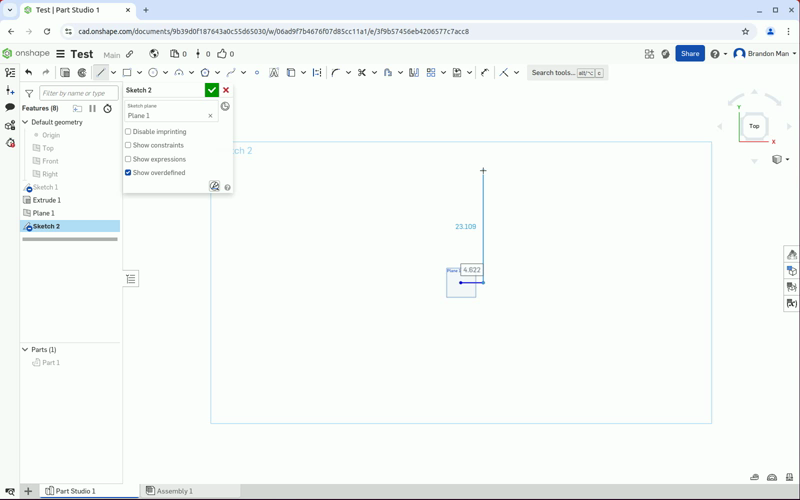
mouse_move(513, 170)
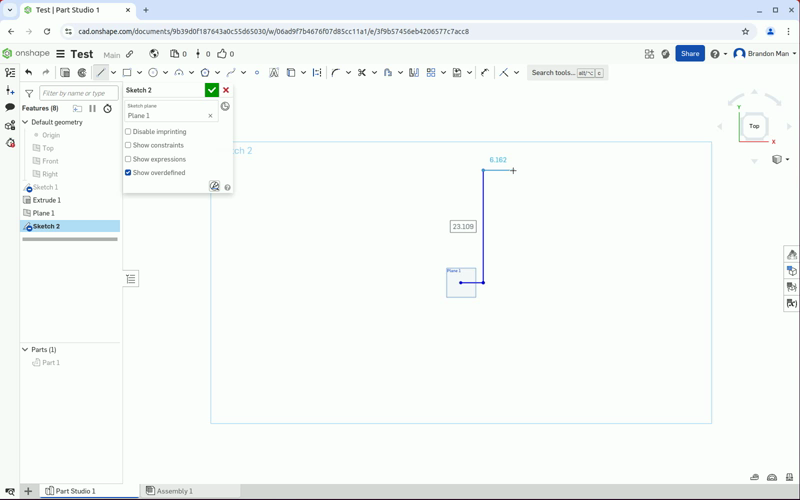
mouse_move(460, 170)
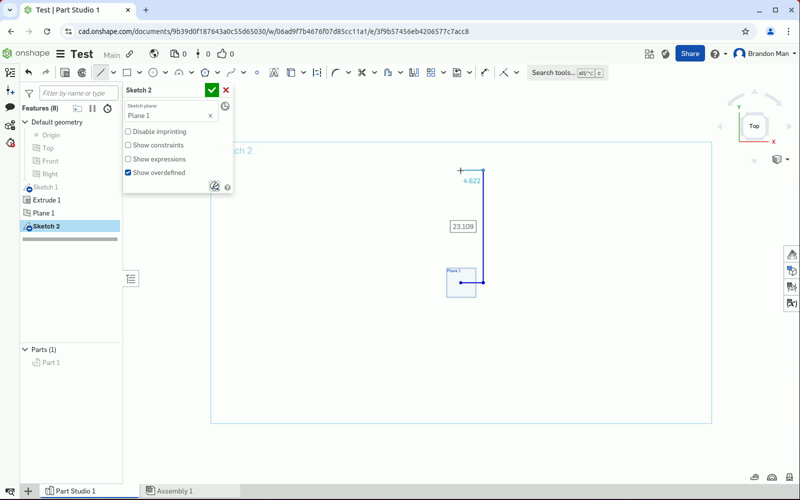
click(460, 170)
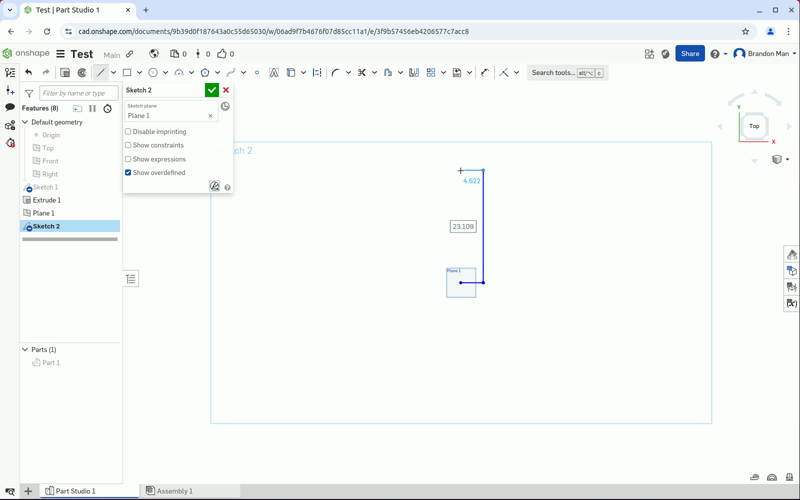
key_up(shift)
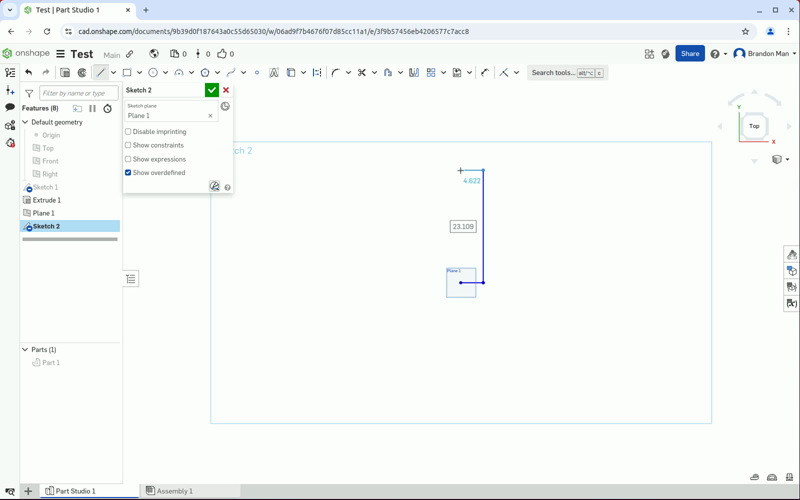
key_down(shift)
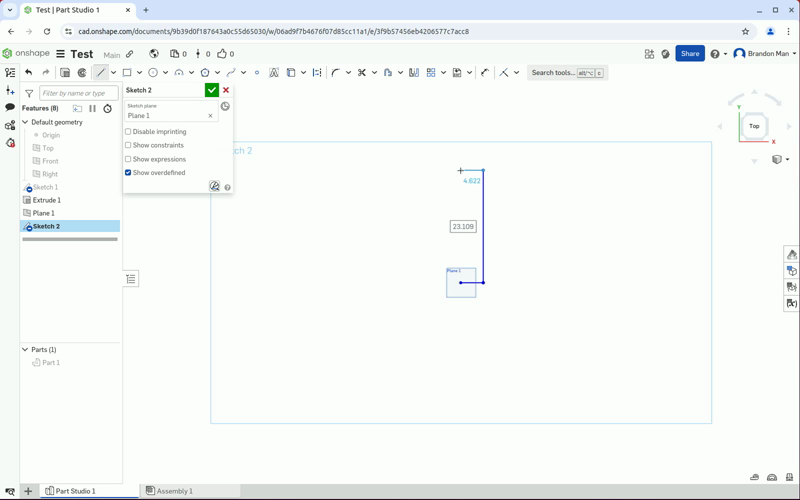
mouse_move(460, 282)
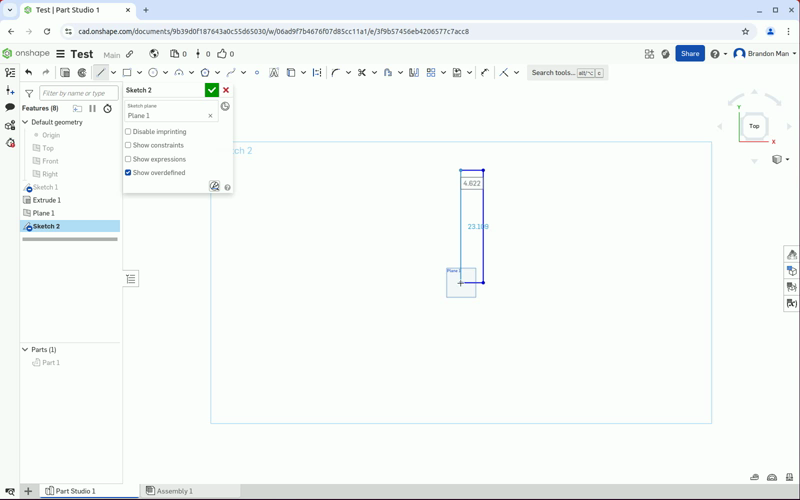
key_up(shift)
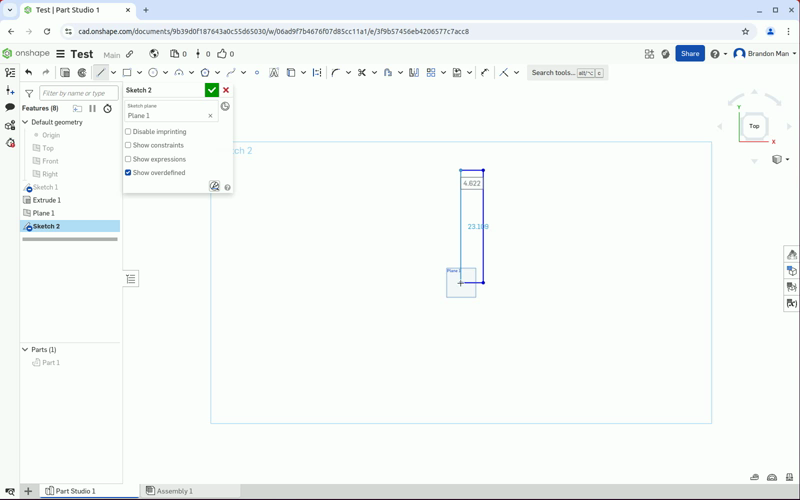
click(460, 282)
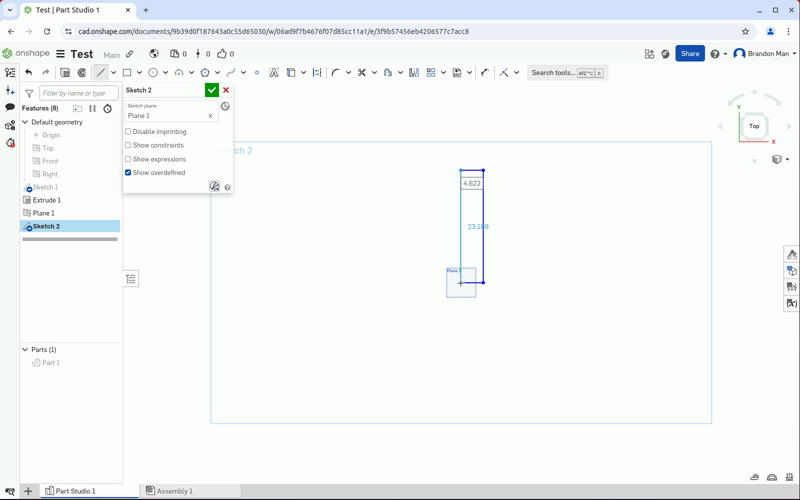
key(esc)
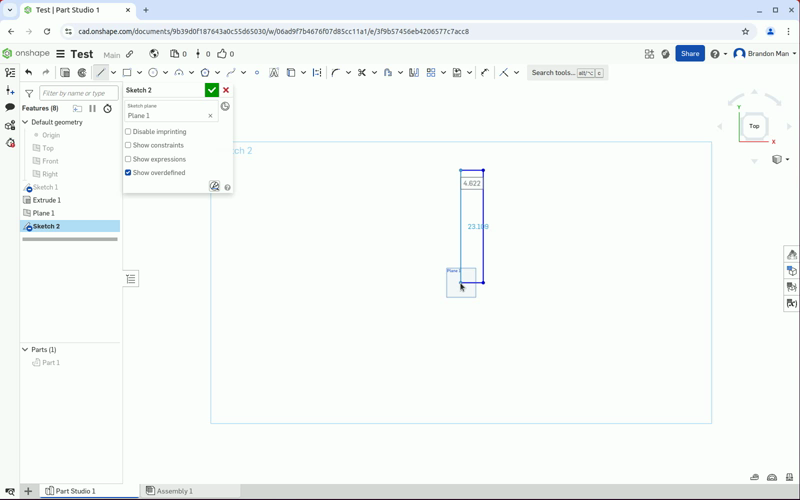
mouse_move(481, 264)
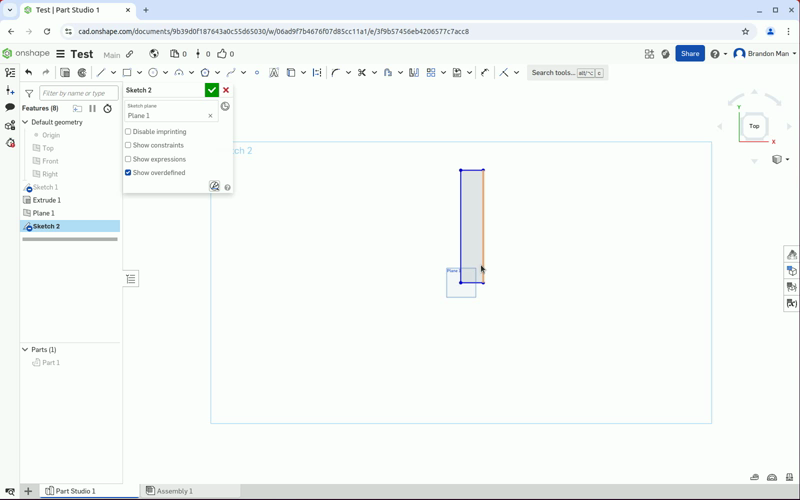
click(481, 264)
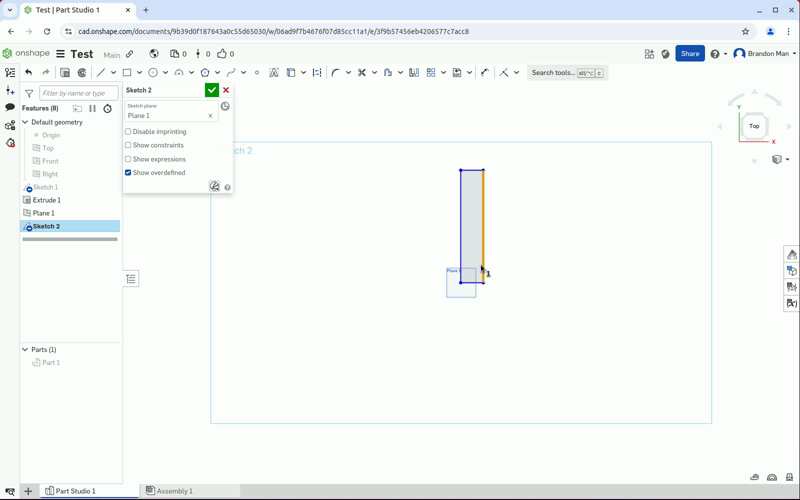
mouse_move(73, 352)
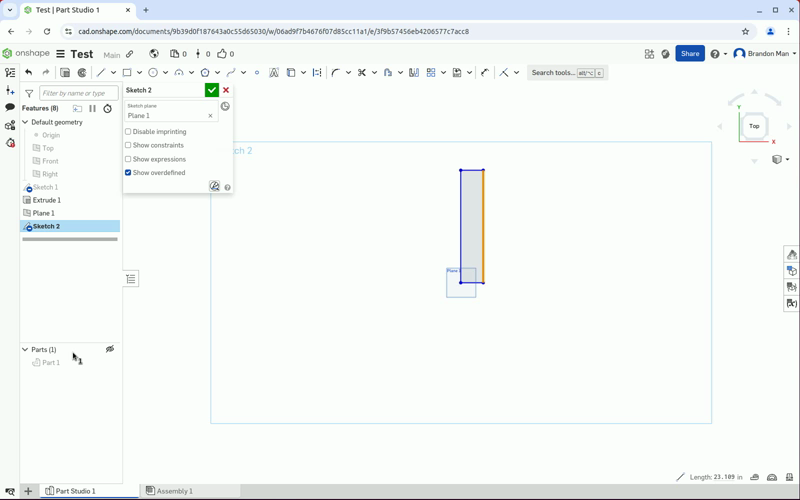
key(shift+y)
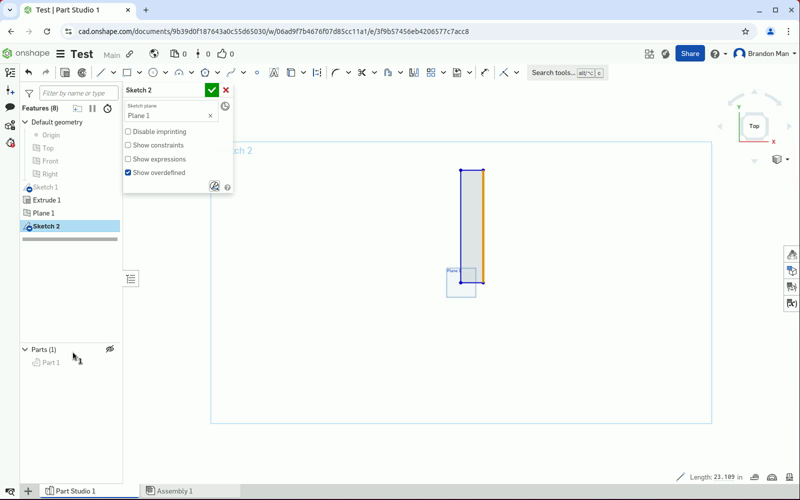
key(shift+e)
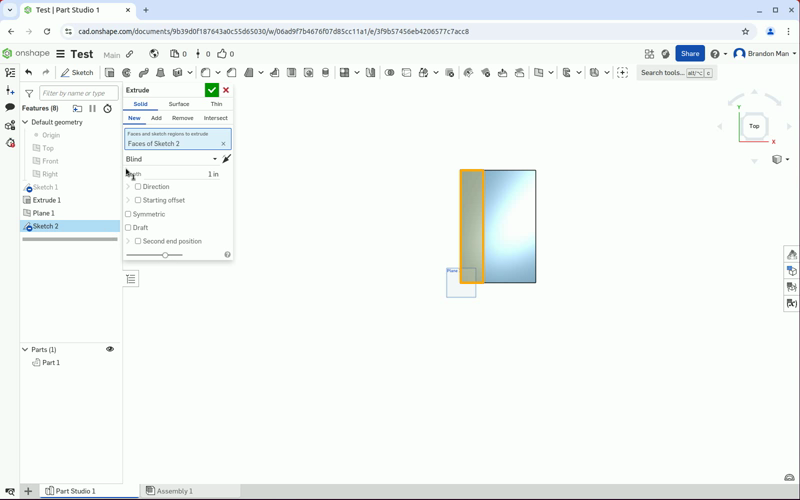
mouse_move(143, 106)
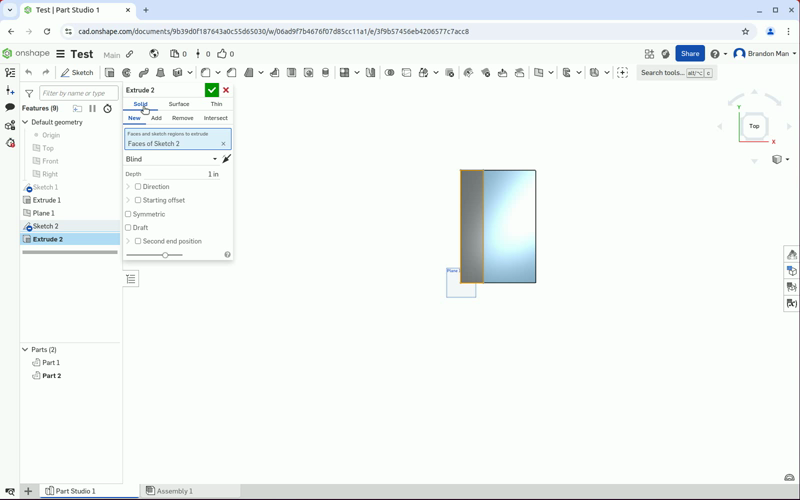
click(143, 106)
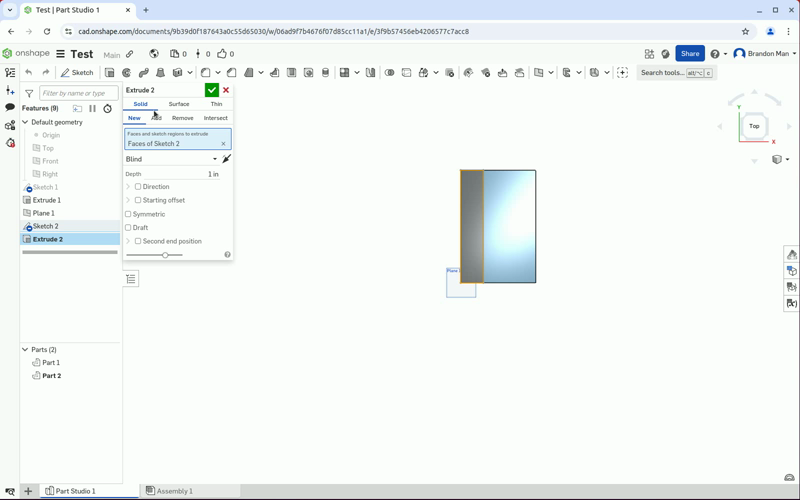
mouse_move(186, 120)
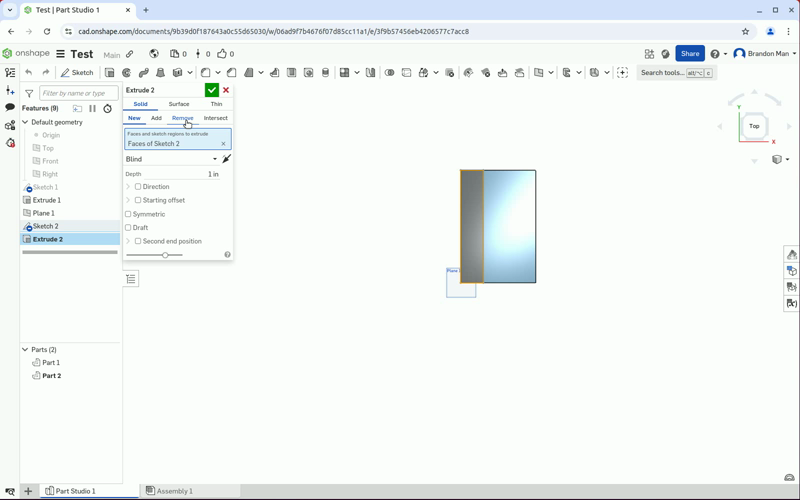
click(186, 120)
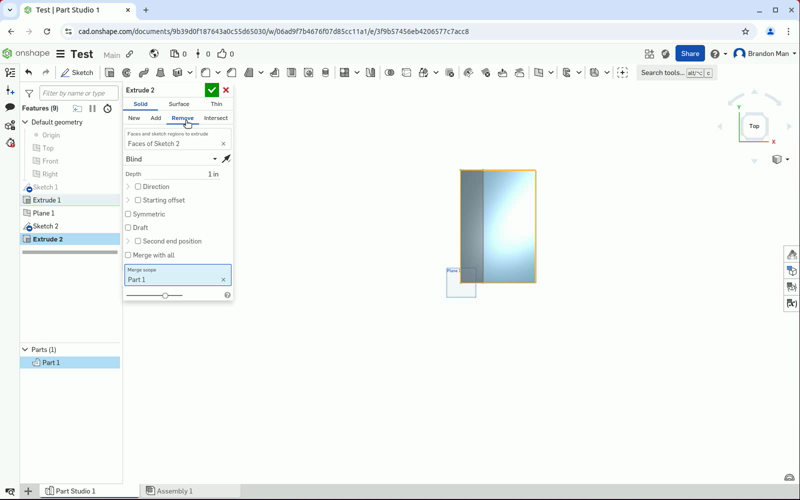
key(tab, 4)
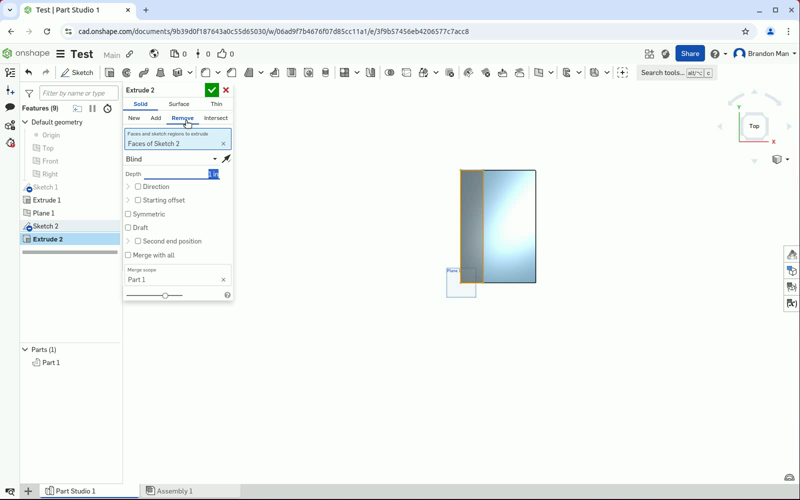
text(4.574)
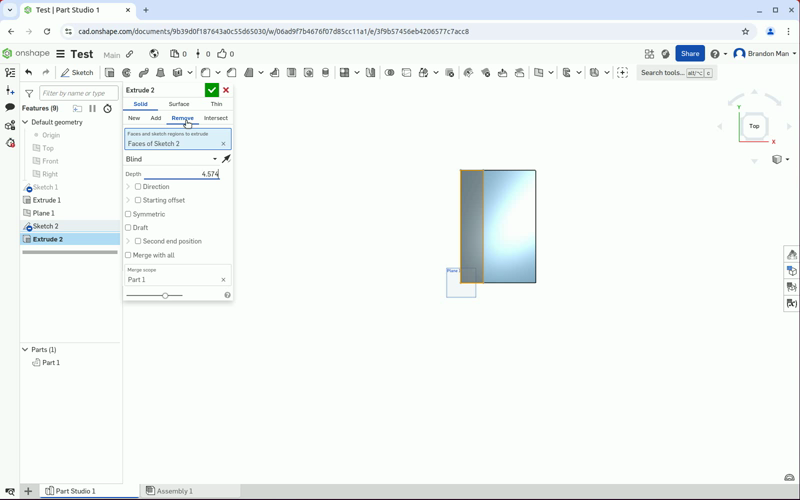
key(tab, 6)
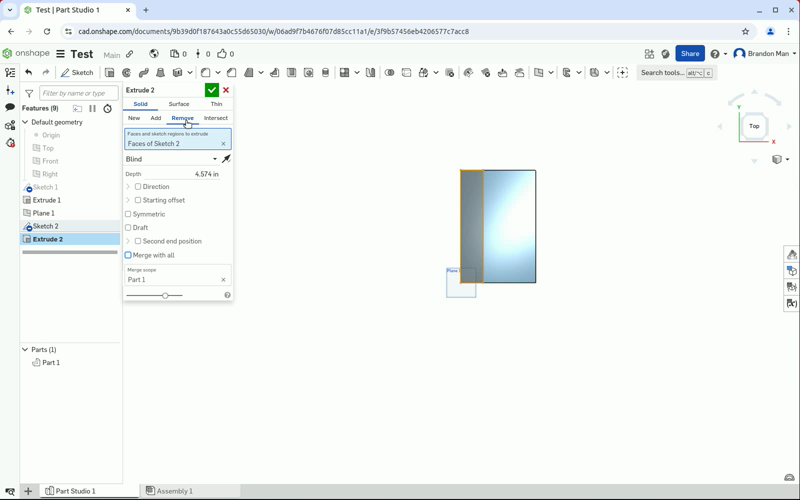
key(space)
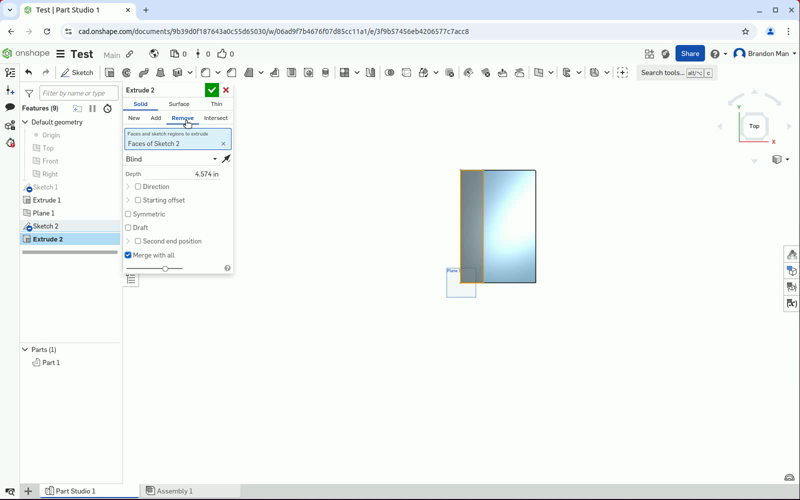
key(enter)
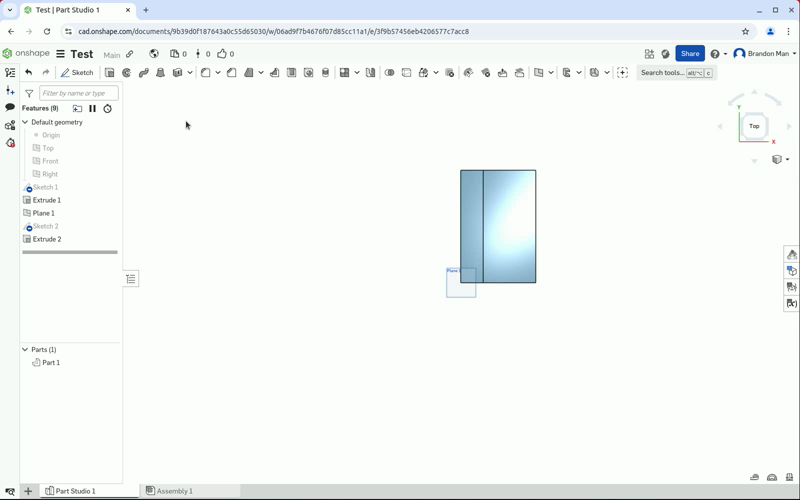
key(shift+h)
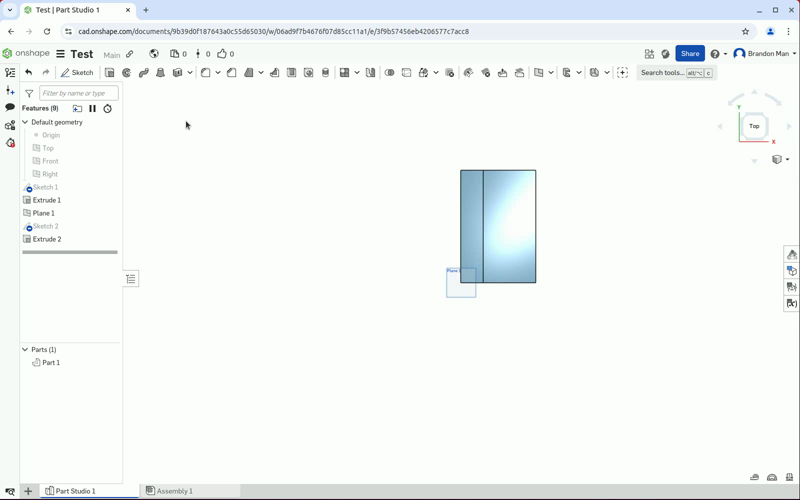
key(shift+h)
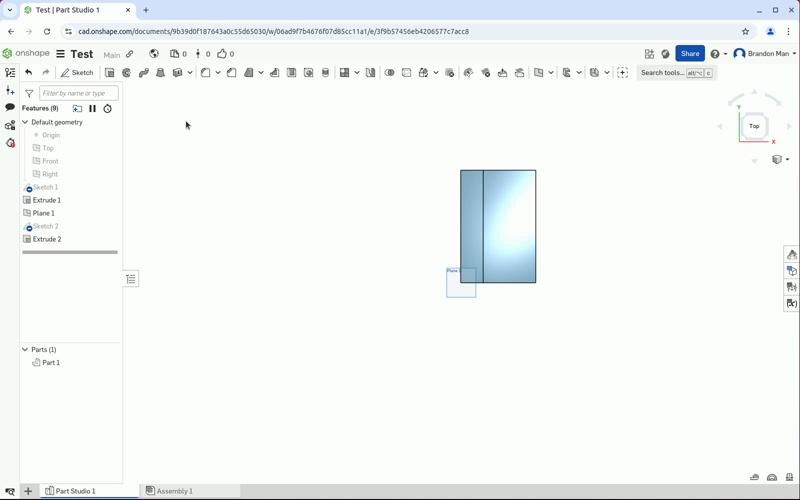
mouse_move(73, 189)
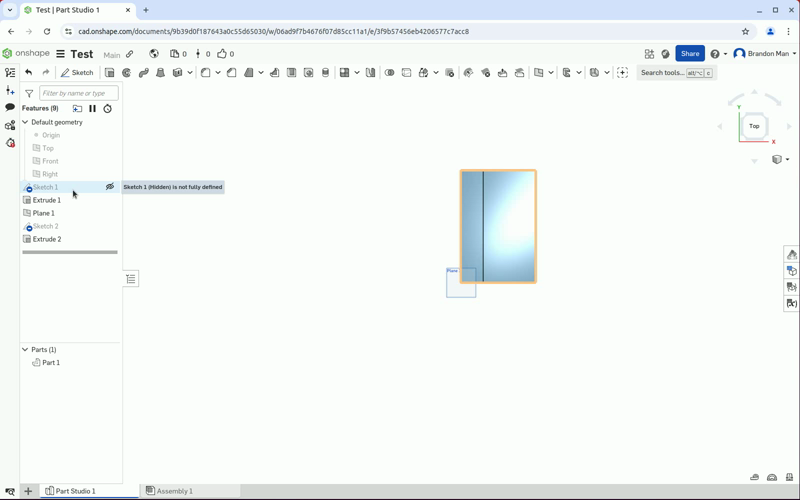
click(73, 189)
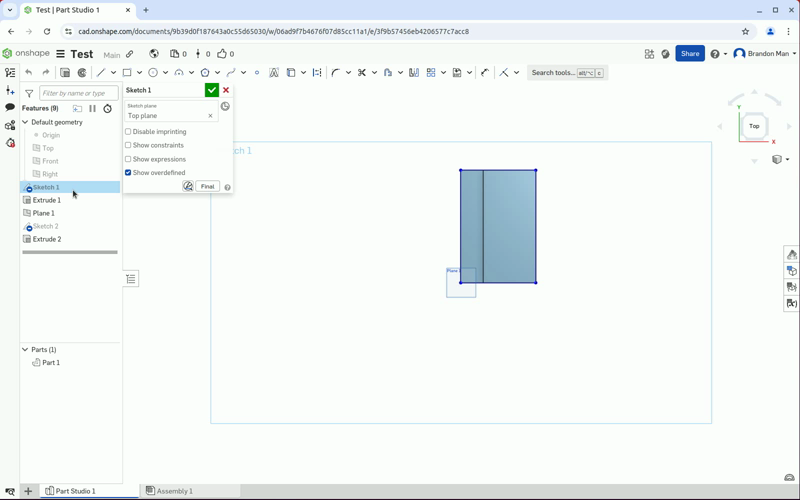
mouse_move(229, 92)
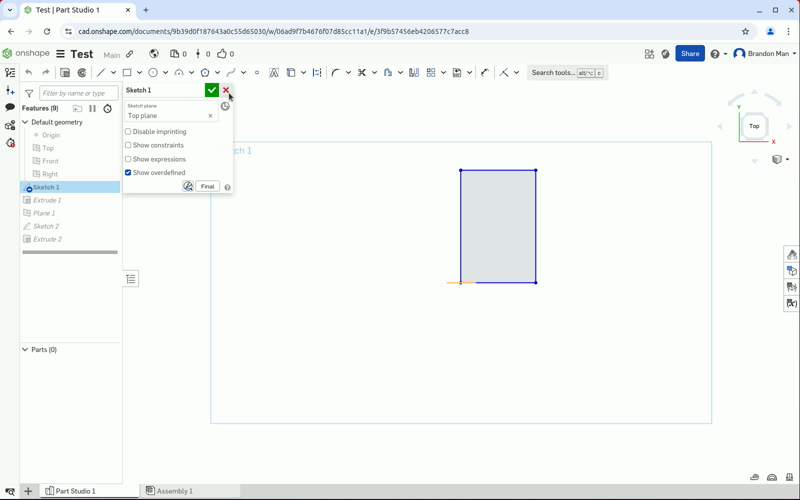
click(229, 92)
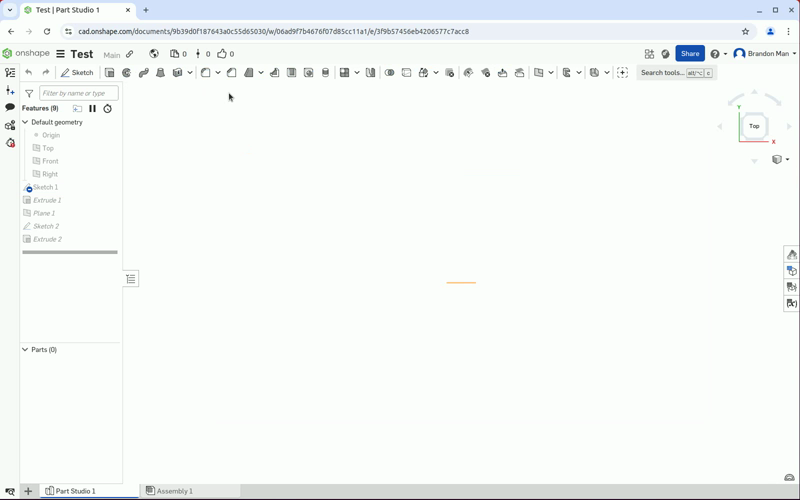
key(shift+s)
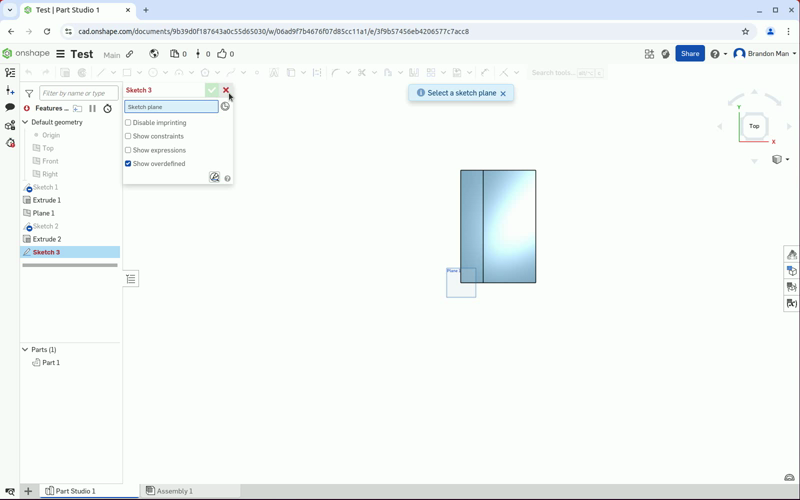
mouse_move(73, 215)
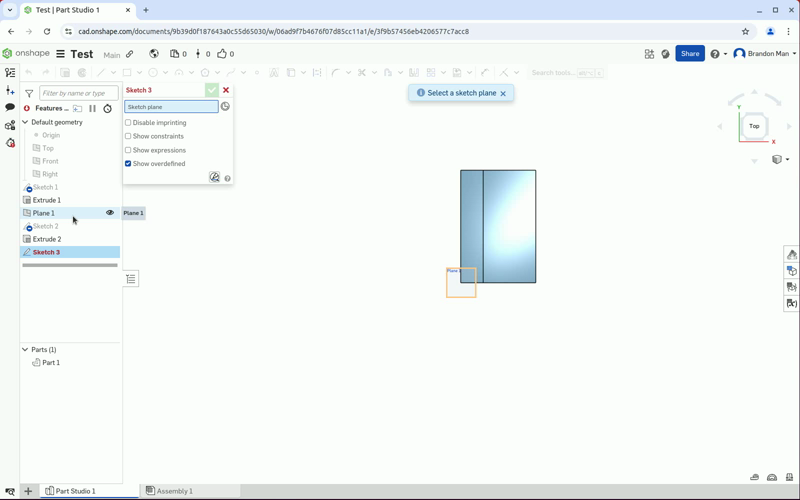
click(73, 215)
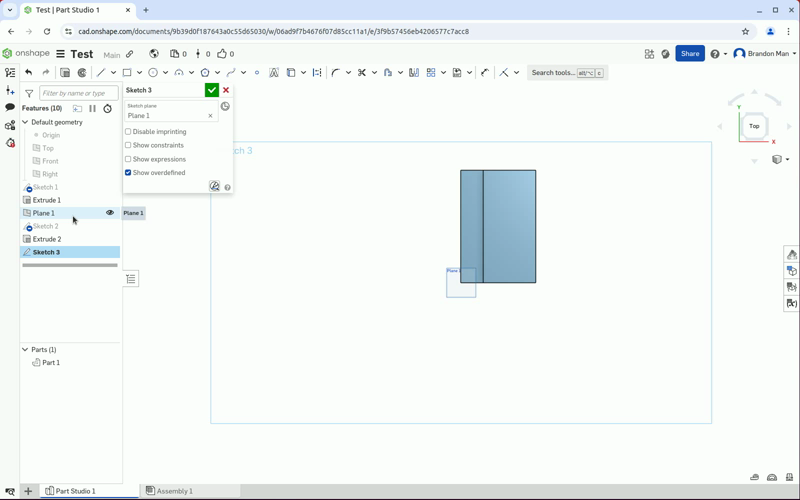
mouse_move(73, 352)
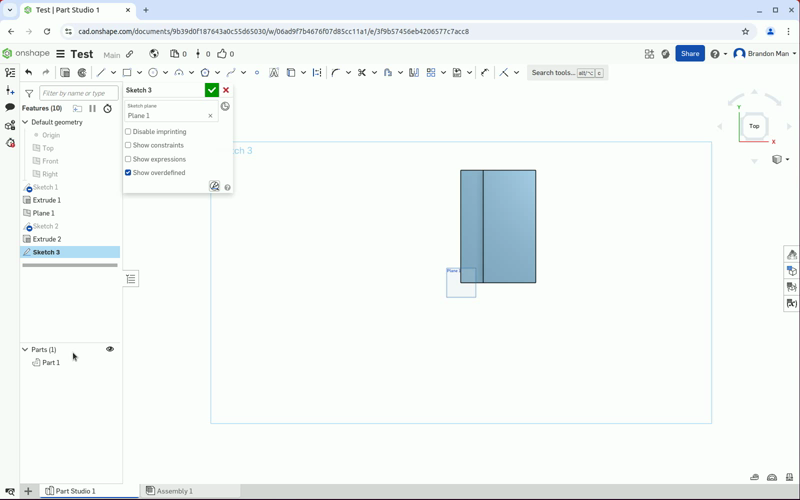
key(y)
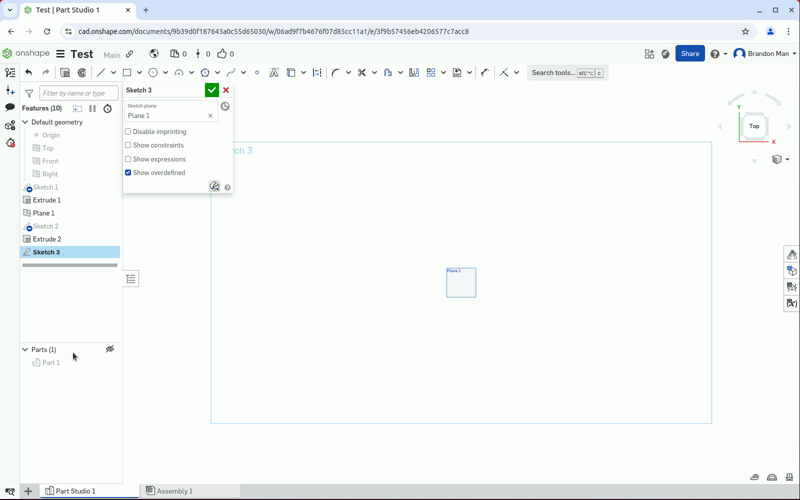
key(c)
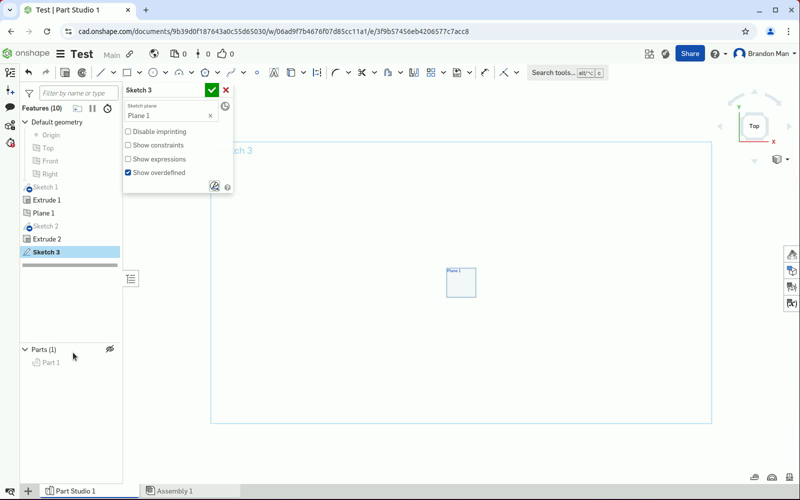
key_down(shift)
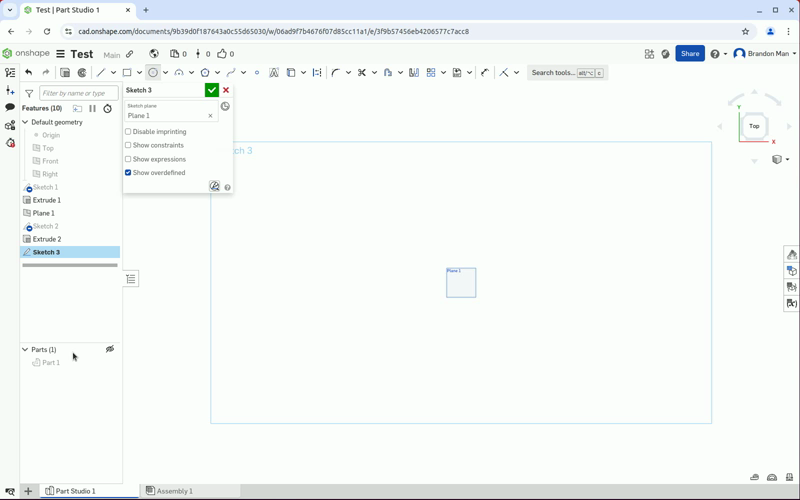
mouse_move(510, 226)
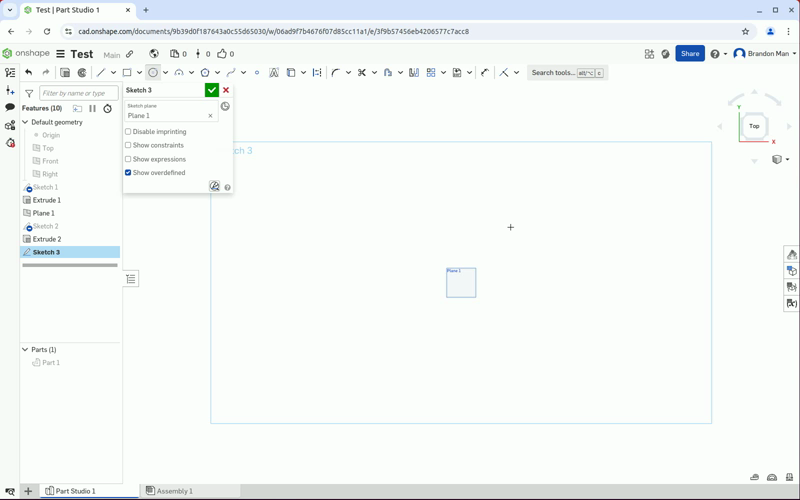
click(510, 226)
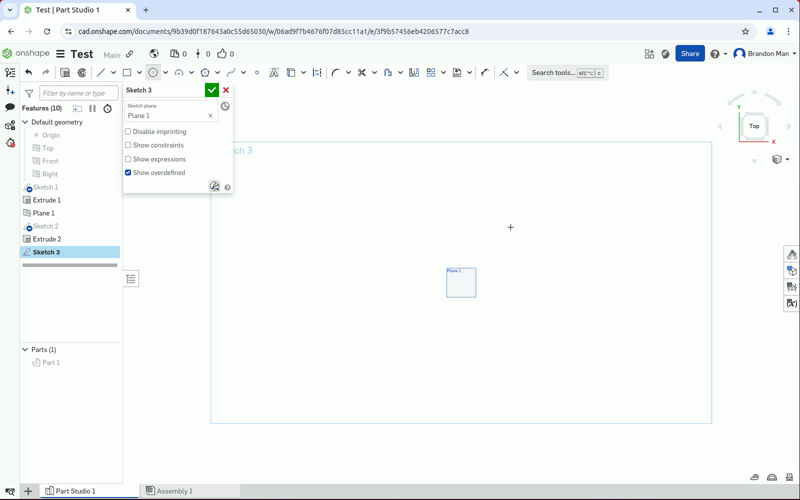
key_up(shift)
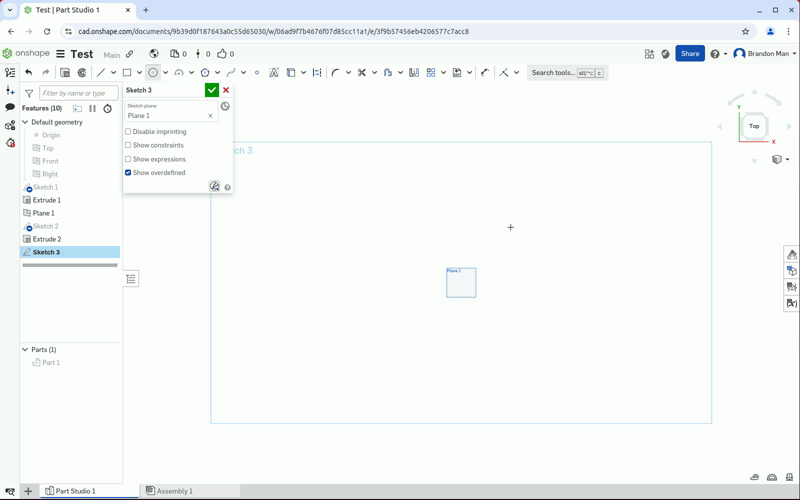
mouse_move(526, 226)
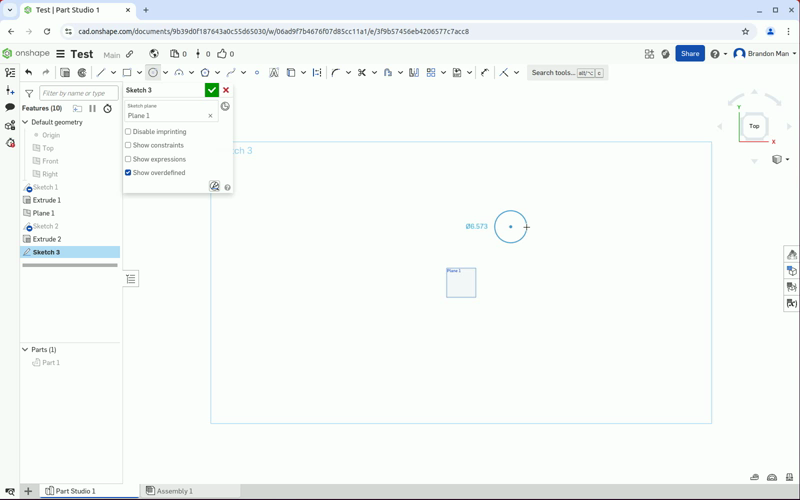
click(526, 226)
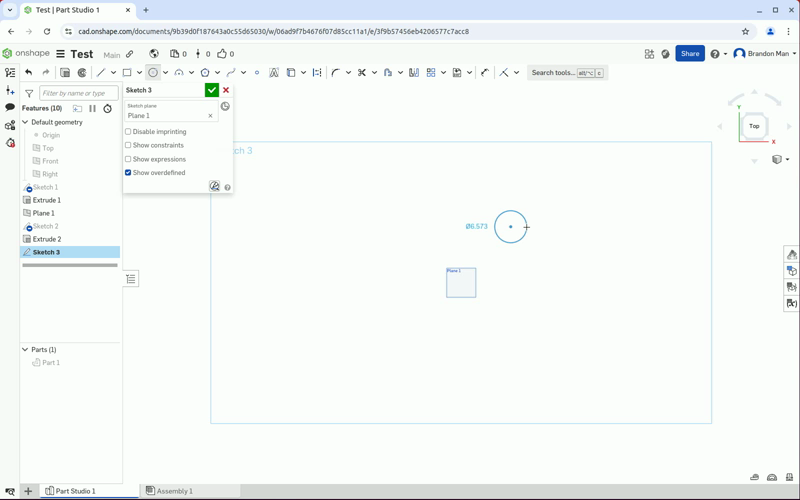
key(esc)
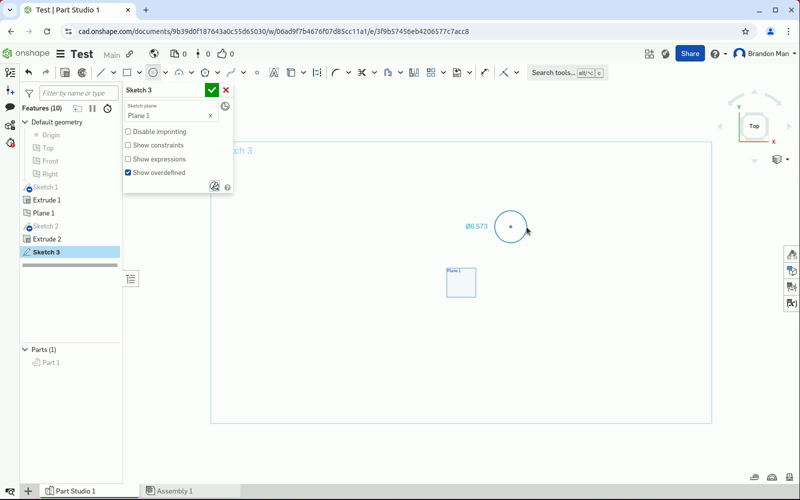
mouse_move(520, 230)
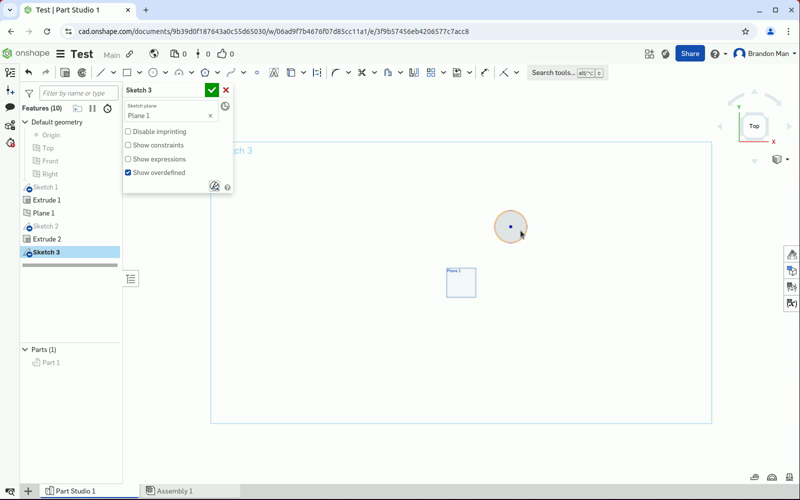
scroll(6)
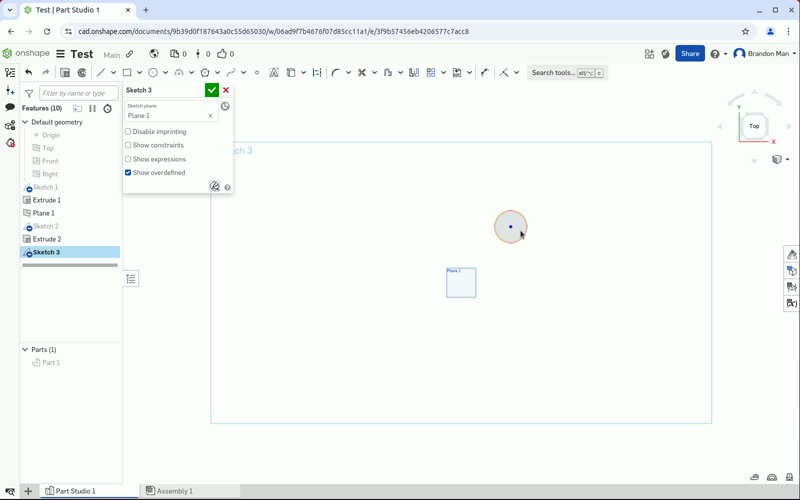
scroll(6)
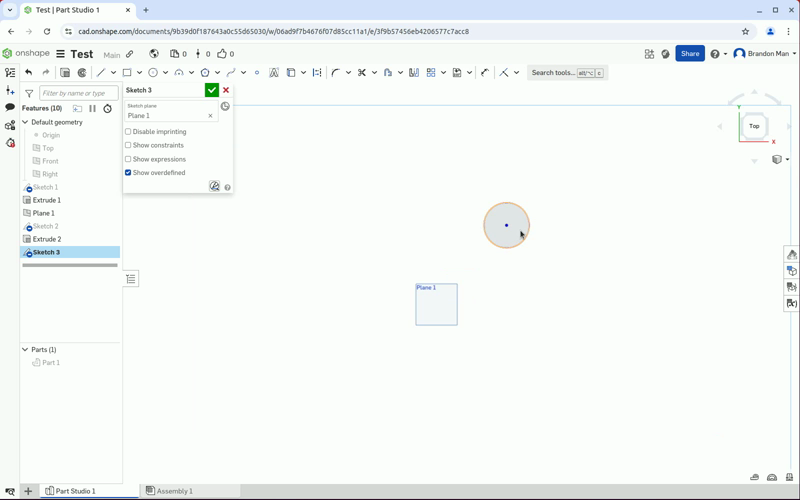
scroll(6)
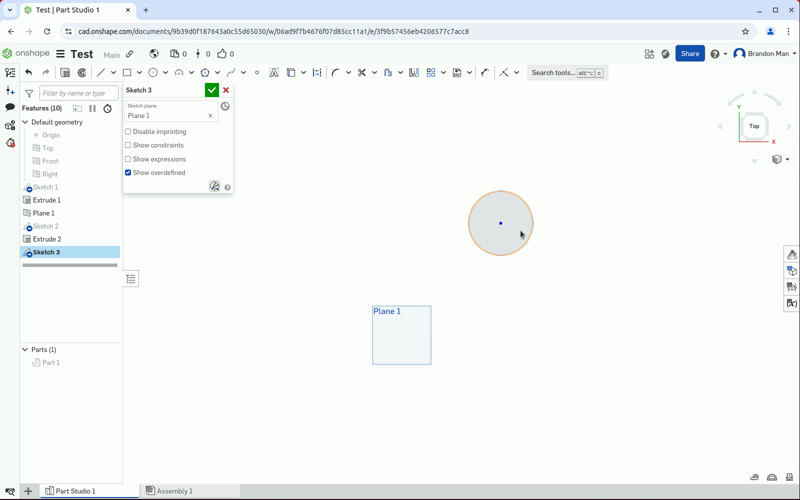
scroll(6)
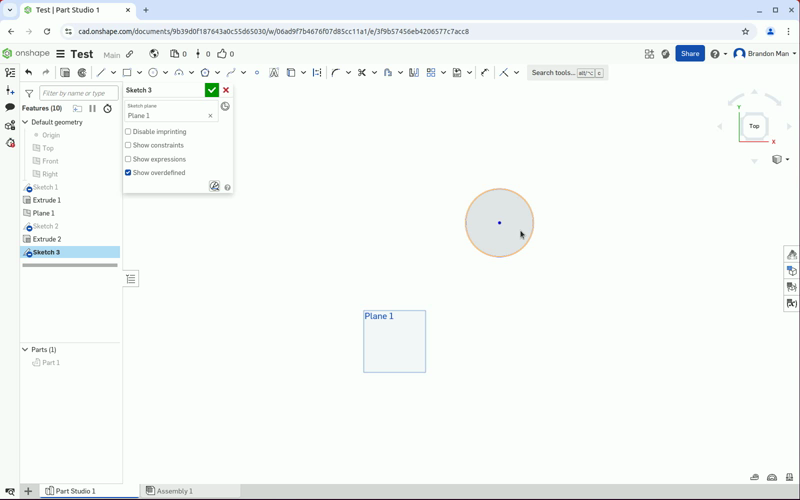
scroll(6)
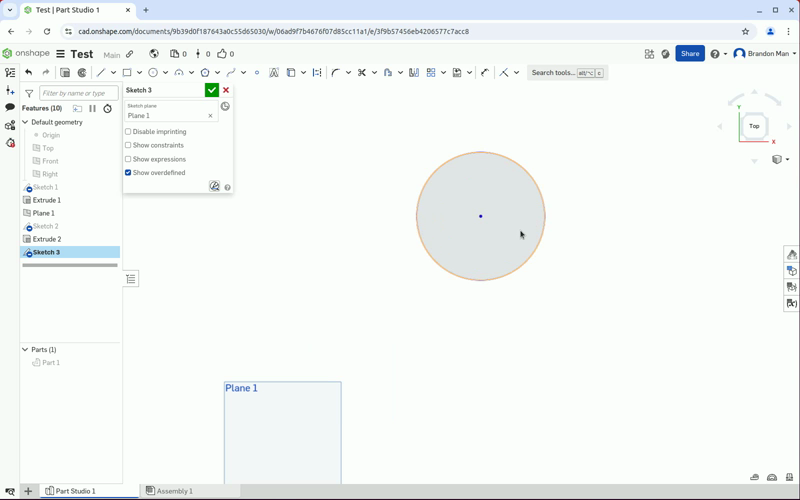
scroll(6)
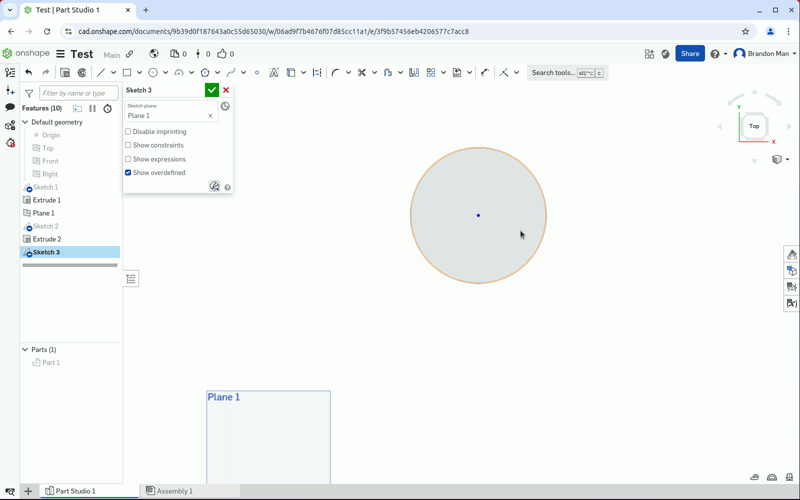
scroll(6)
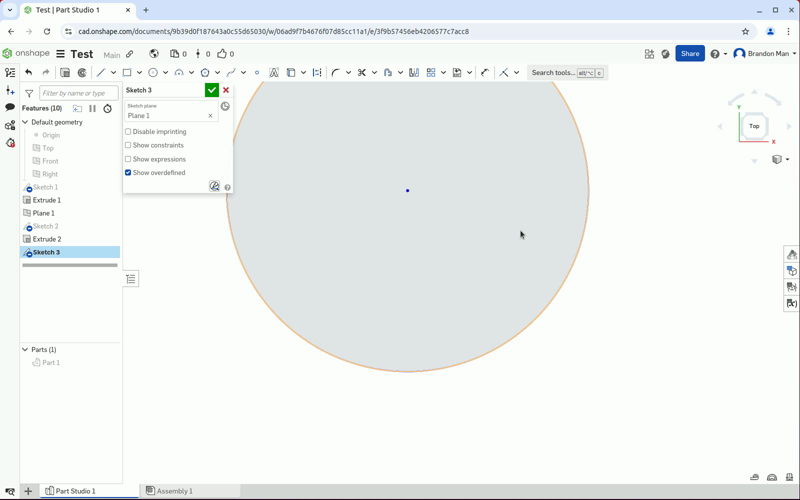
click(520, 230)
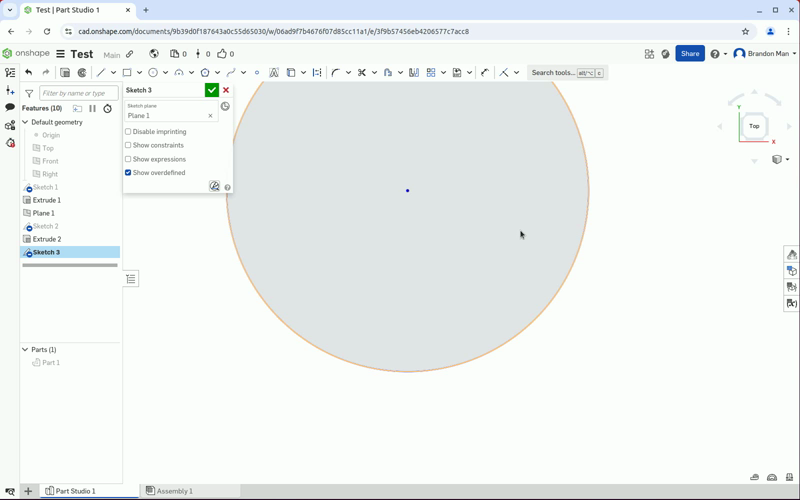
scroll(-6)
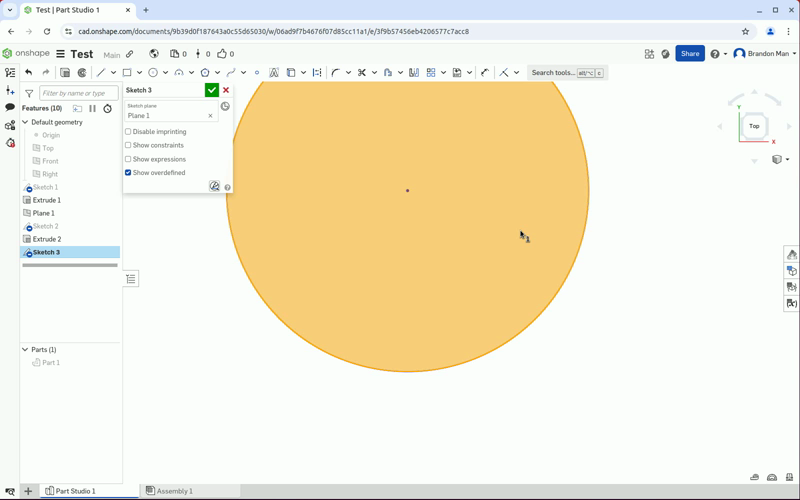
scroll(-6)
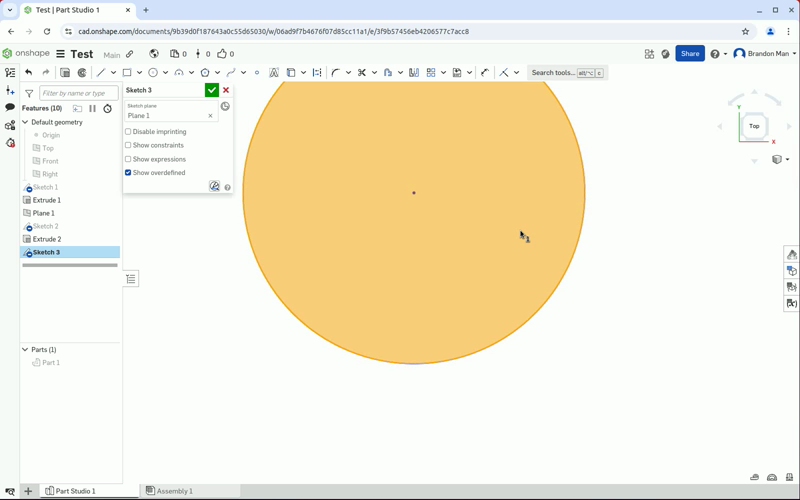
scroll(-6)
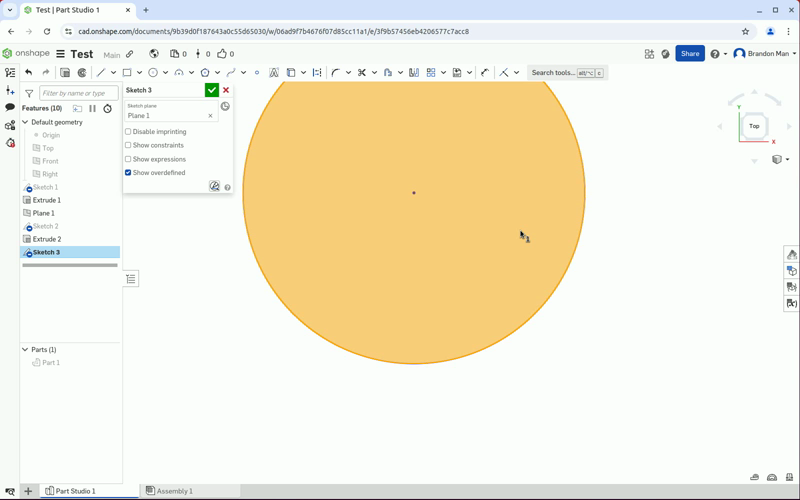
scroll(-6)
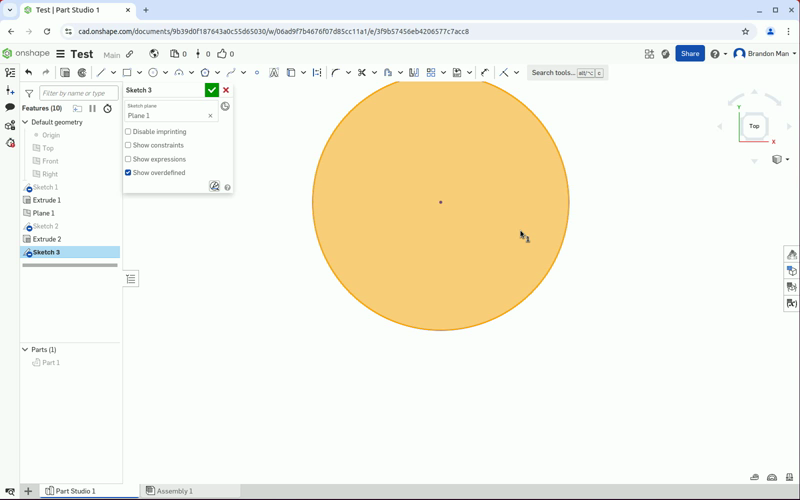
scroll(-6)
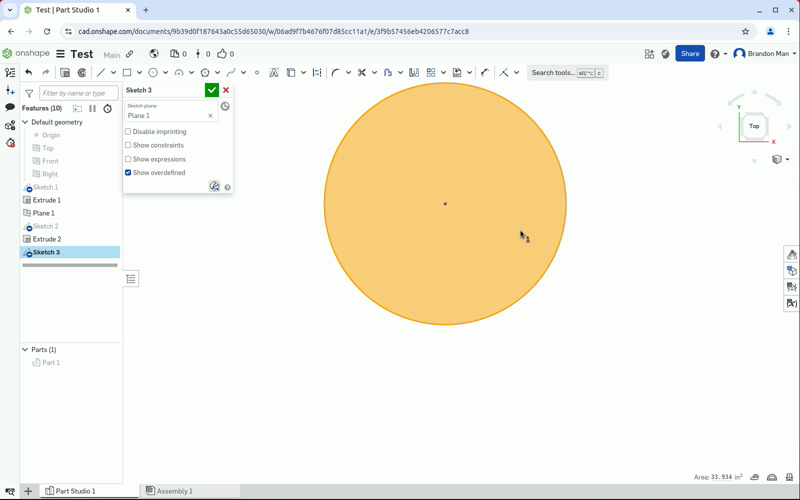
scroll(-6)
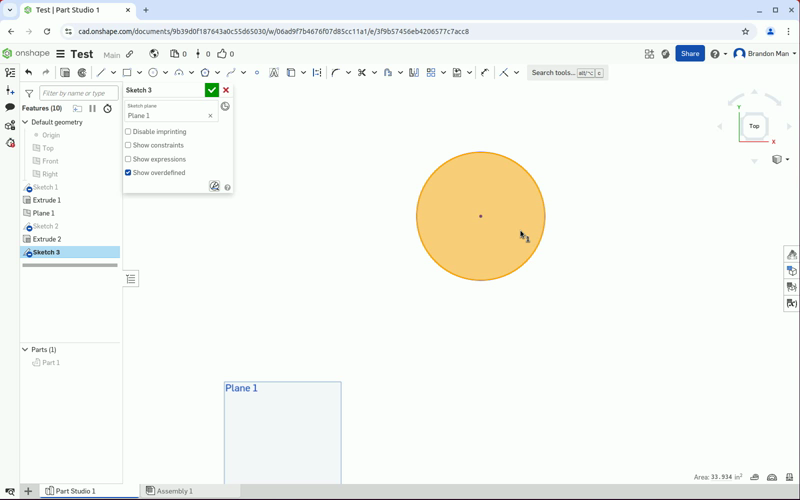
scroll(-6)
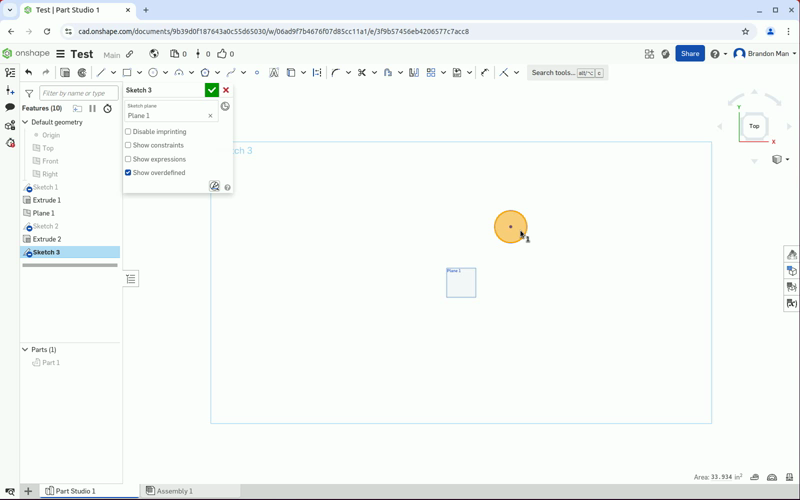
mouse_move(73, 352)
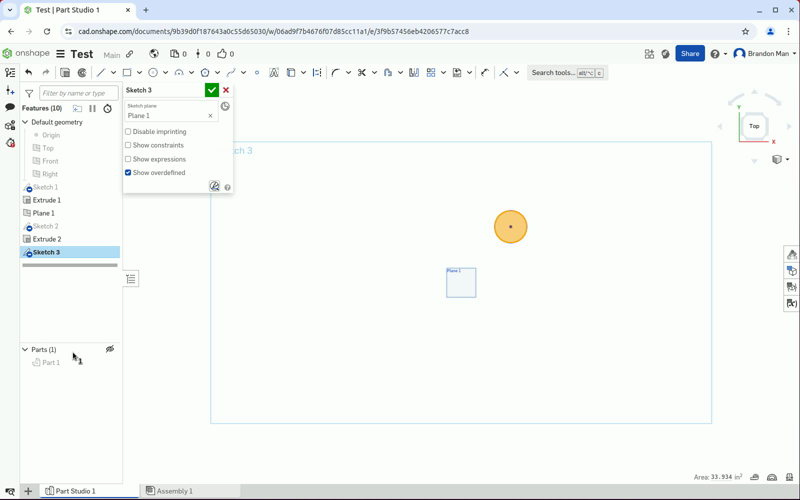
key(shift+y)
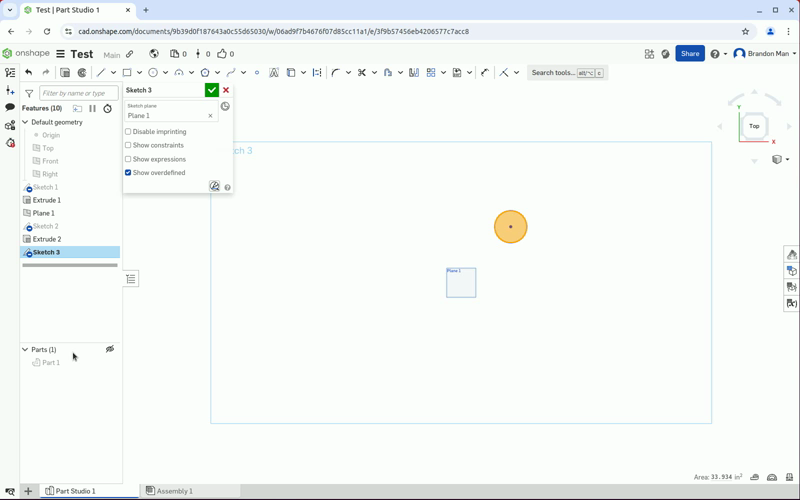
key(shift+e)
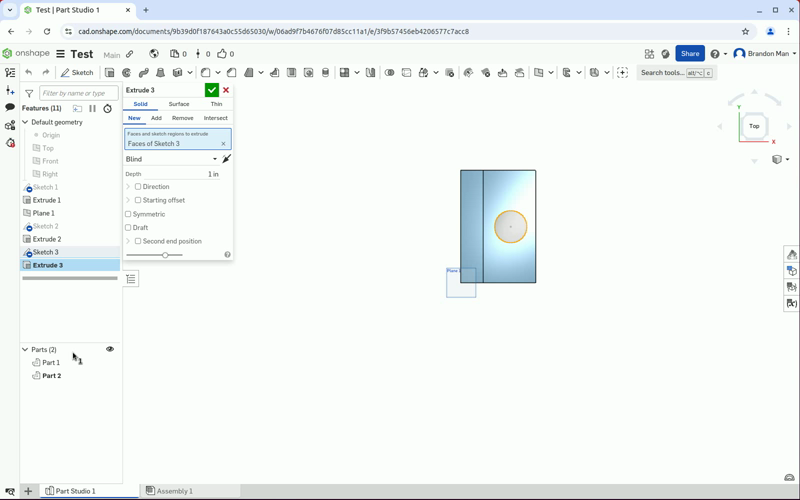
mouse_move(143, 106)
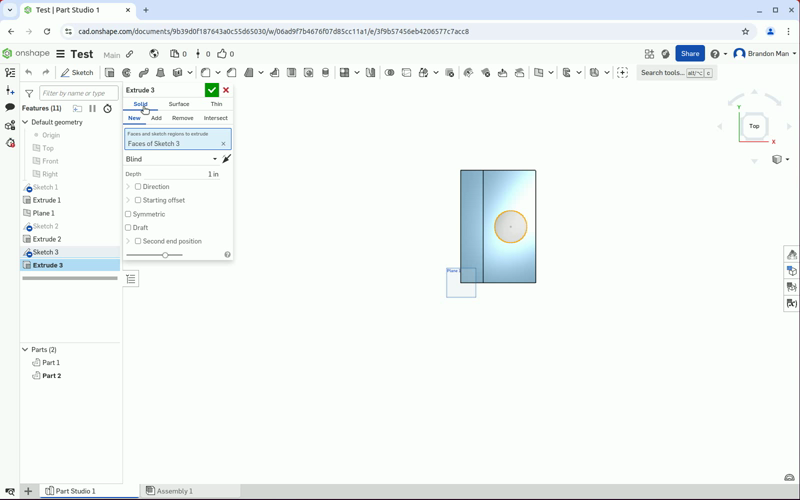
click(143, 106)
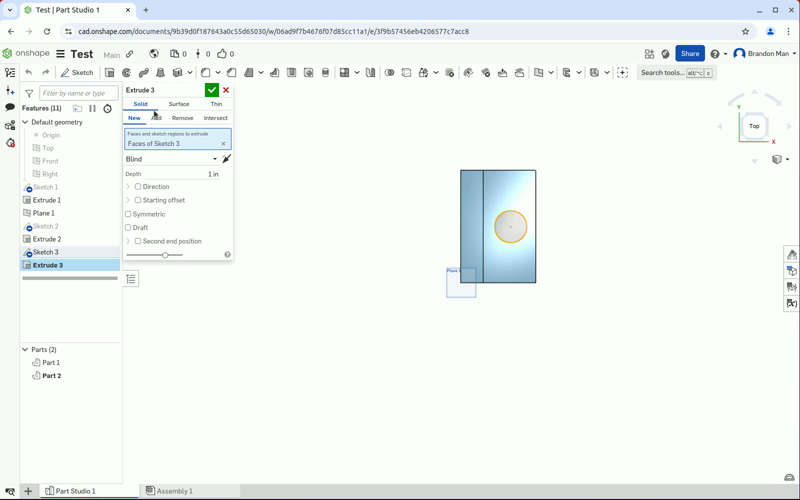
mouse_move(186, 120)
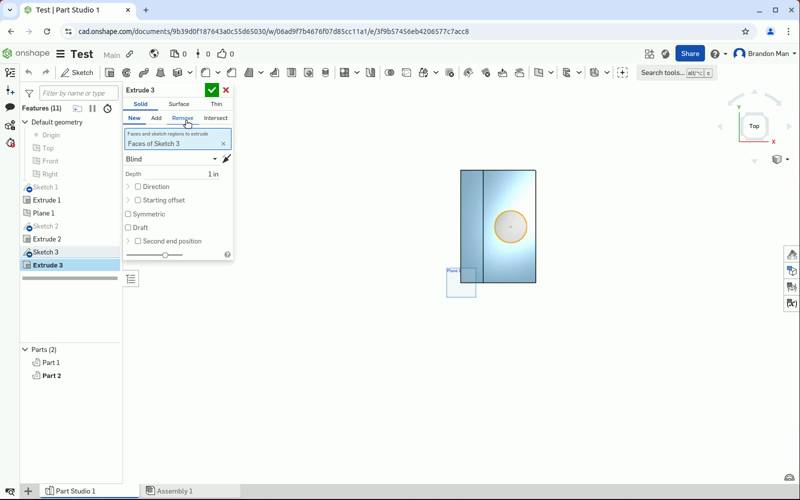
click(186, 120)
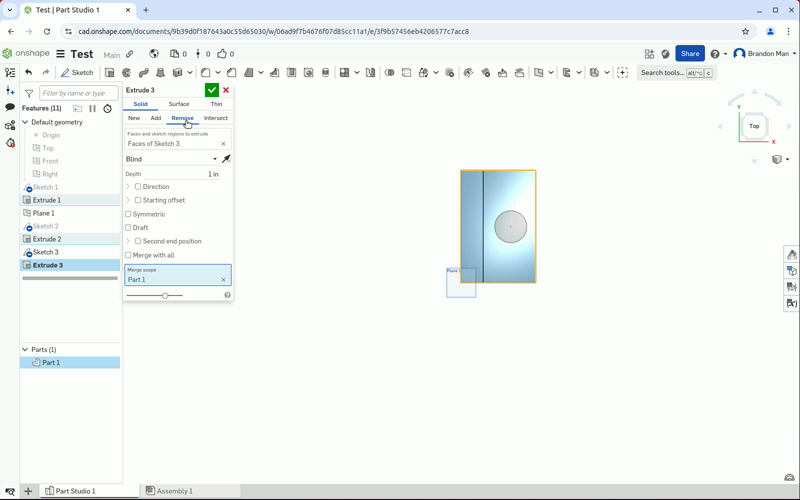
key(tab, 4)
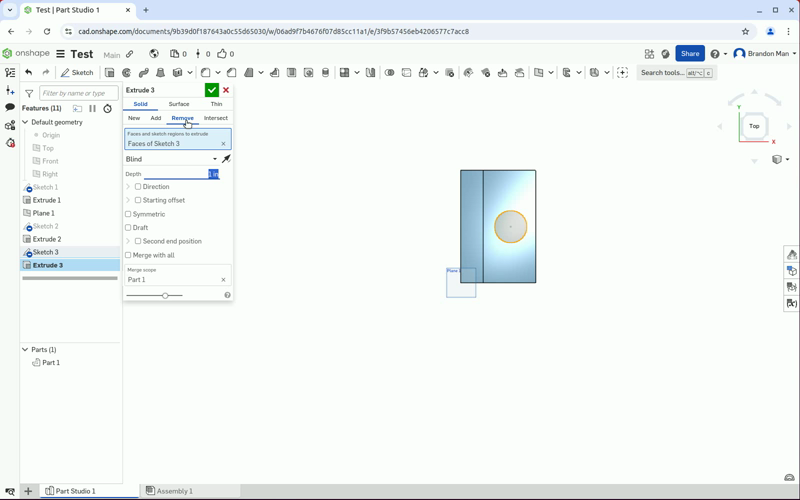
text(30.811)
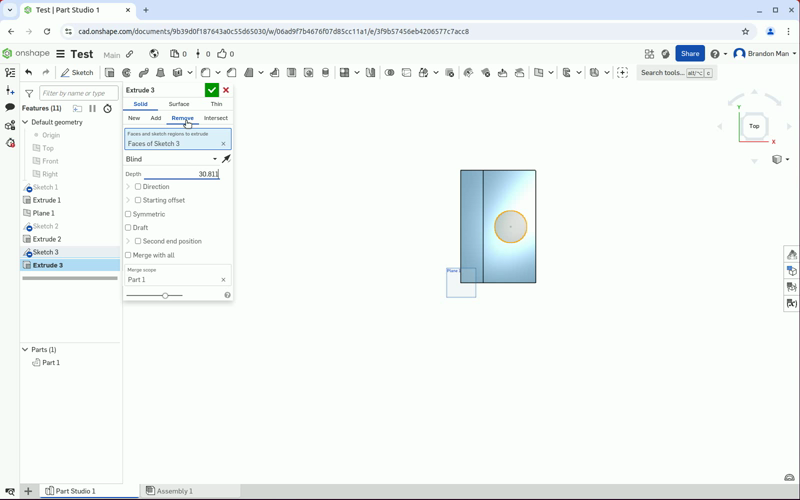
key(tab, 6)
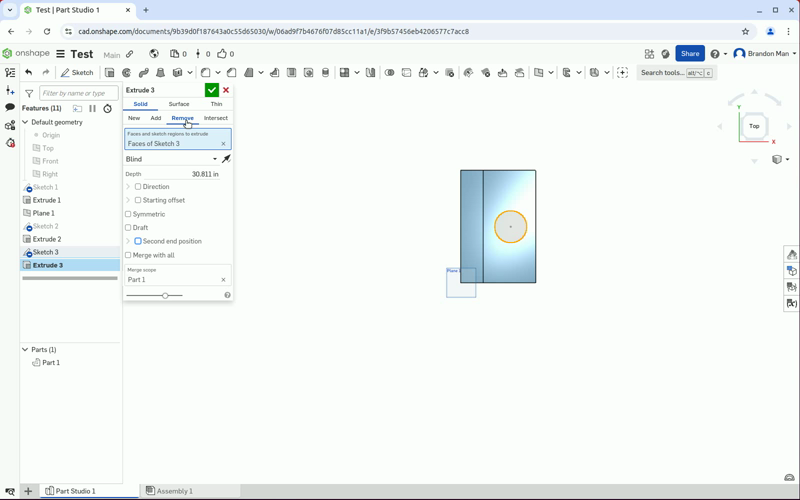
key(space)
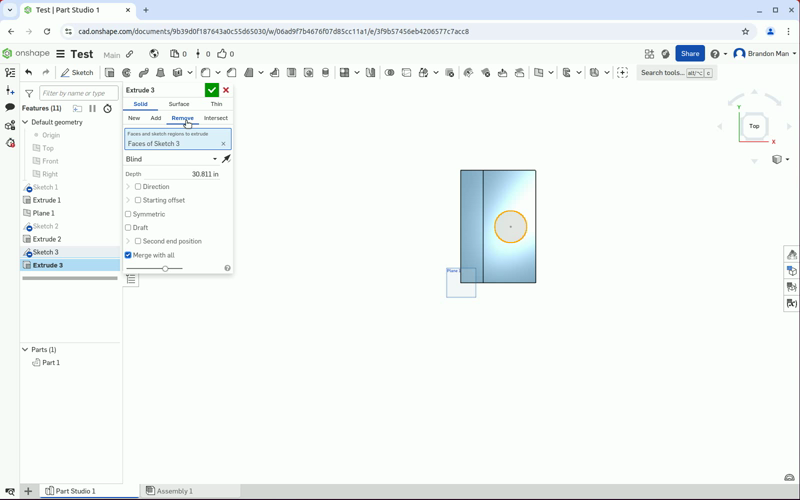
key(enter)
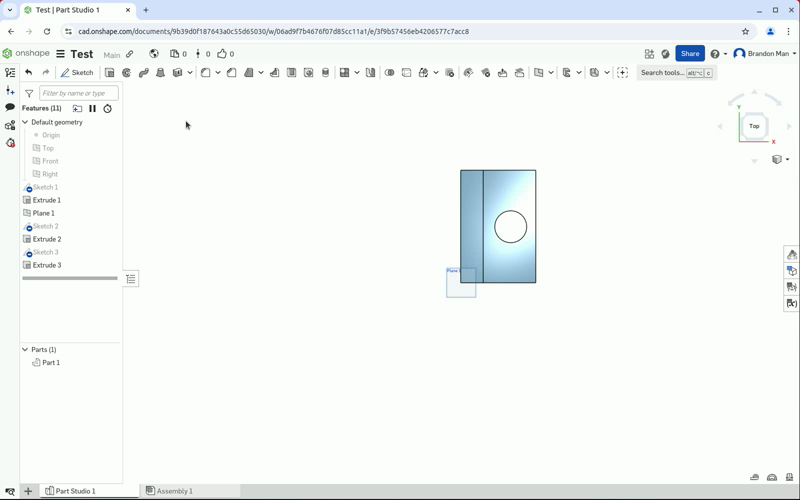
key(shift+h)
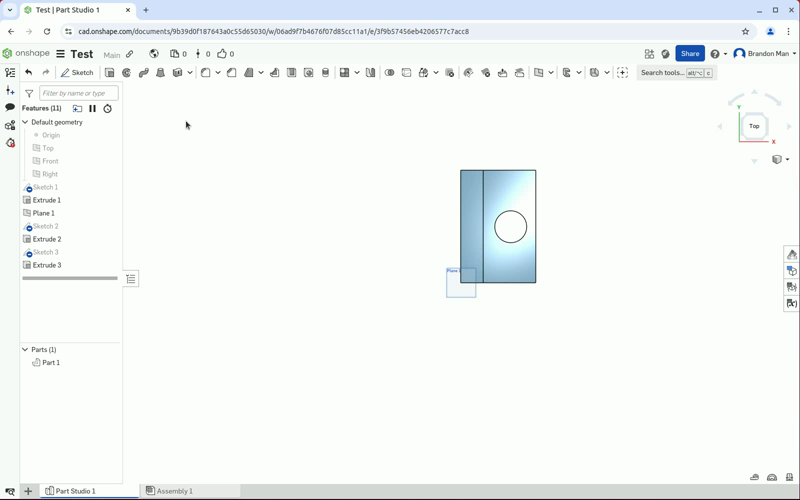
key(shift+h)
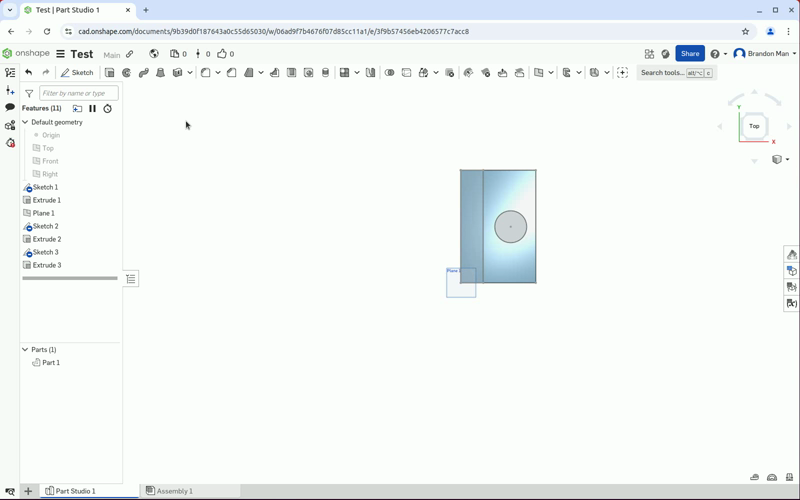
key(shift+7)
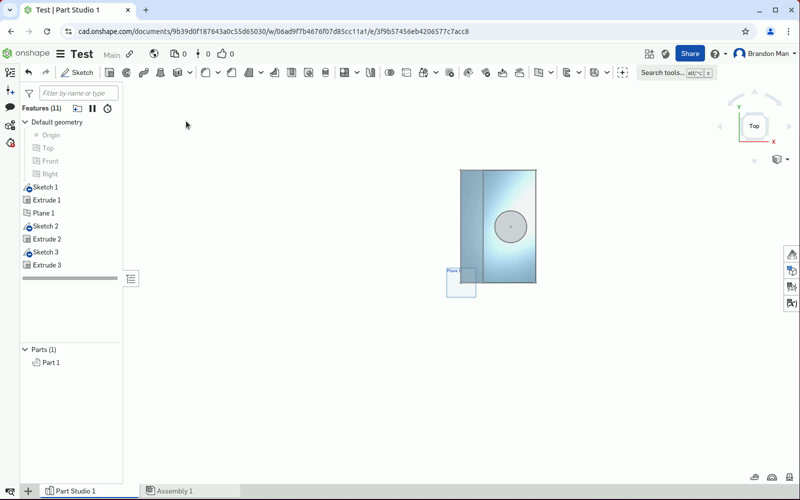
key(up, 3)
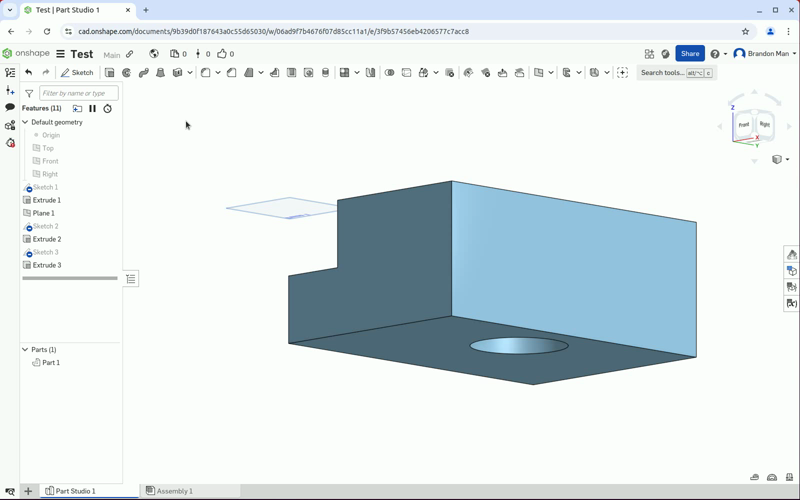
key(left, 3)
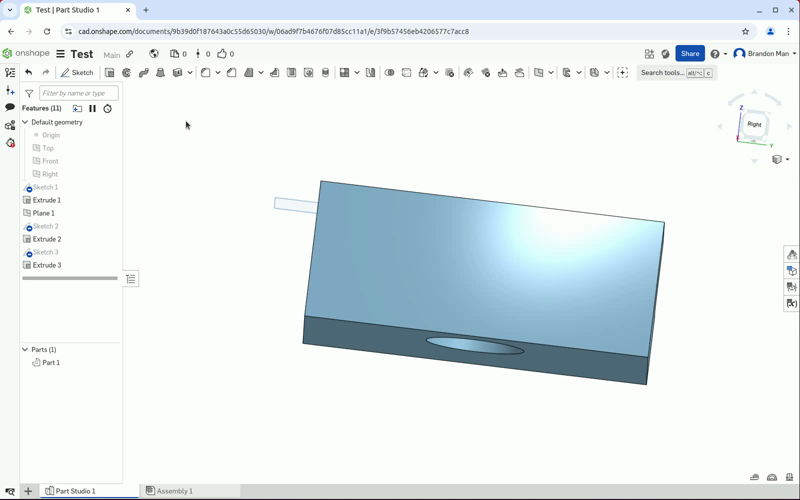
key(right, 3)
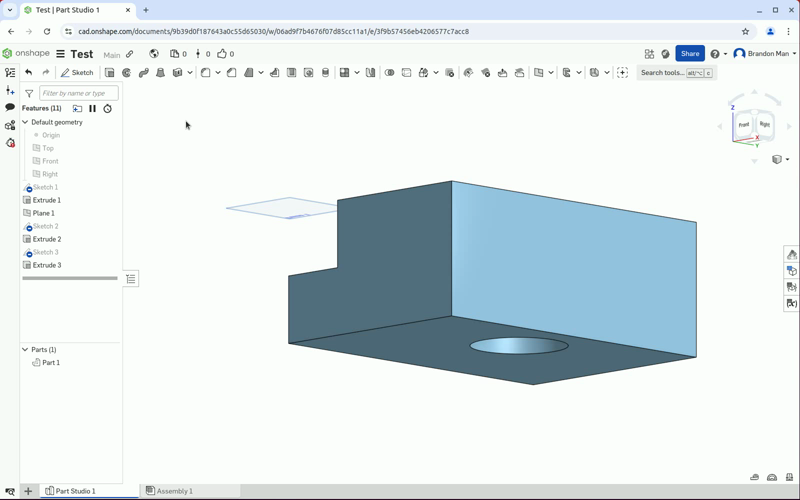
key(down, 3)
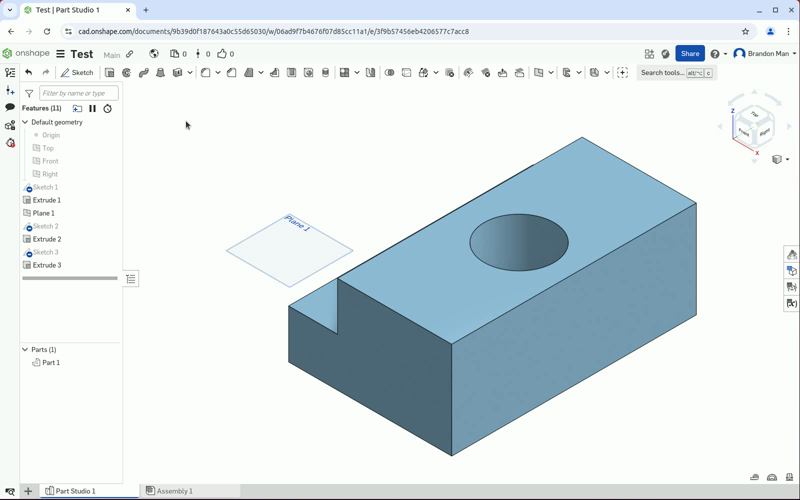
mouse_move(73, 189)
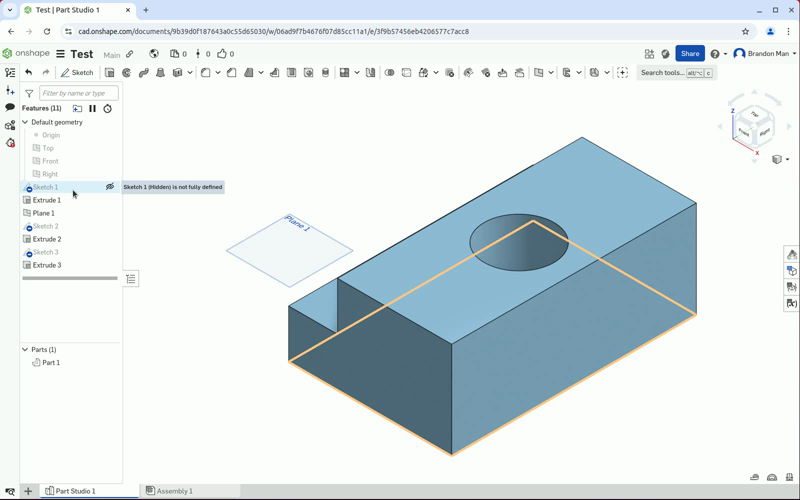
click(73, 189)